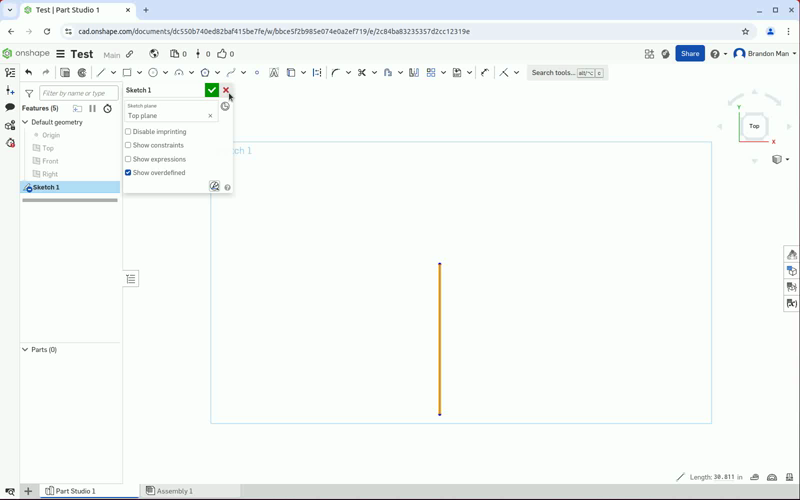
key(shift+h)
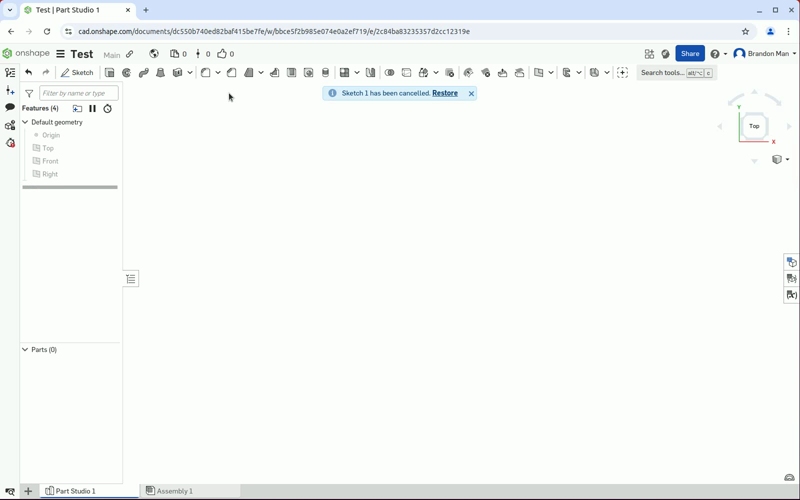
mouse_move(73, 352)
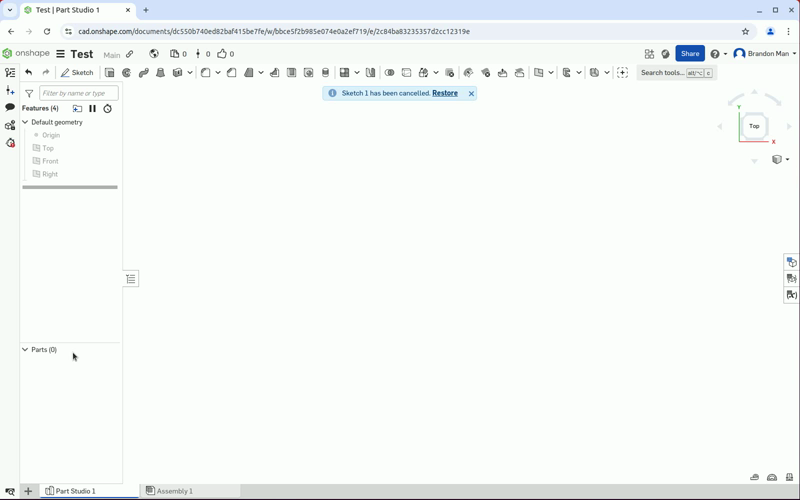
key(y)
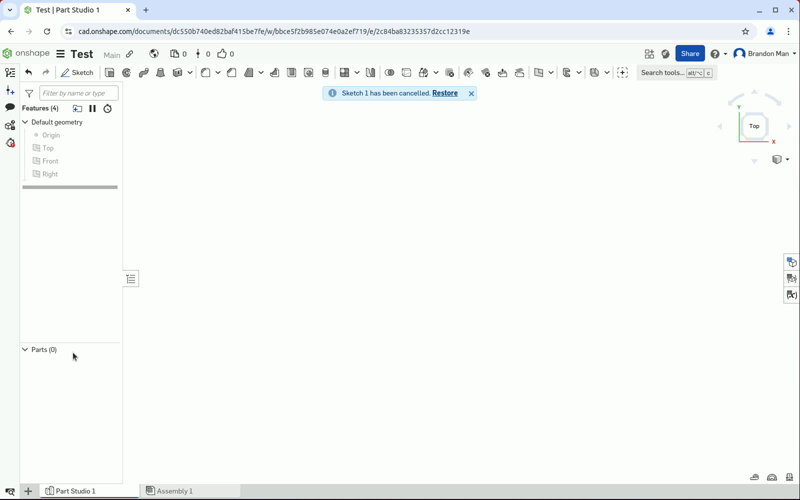
key(shift+p)
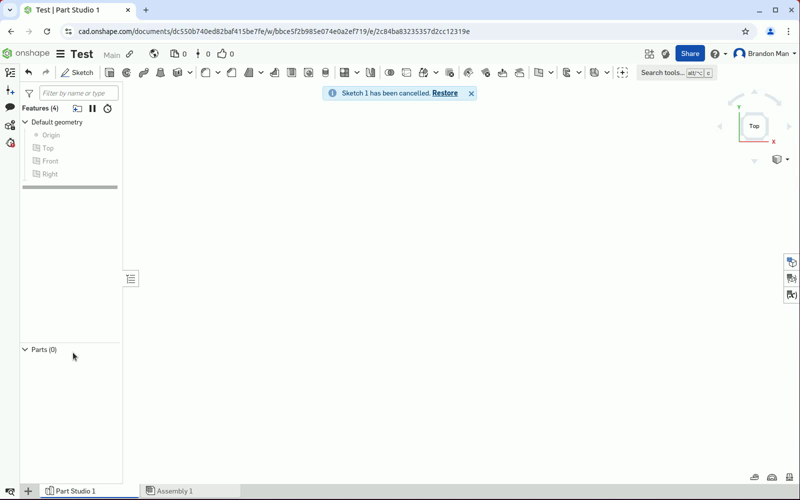
key(space)
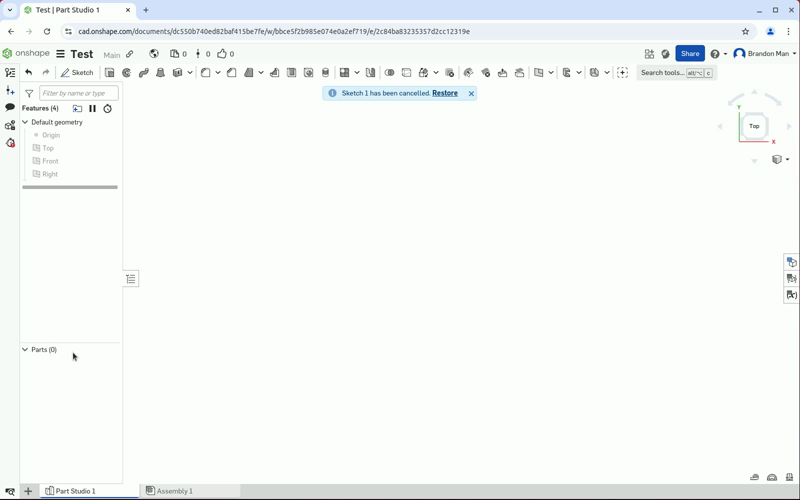
key_down(shift)
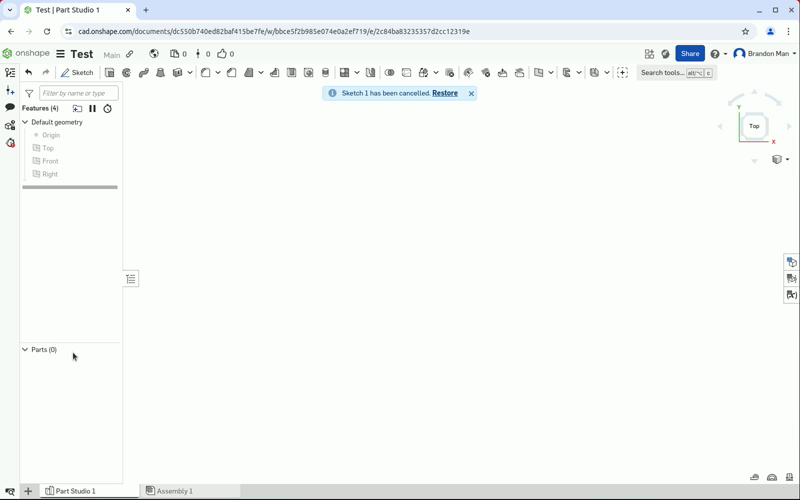
key(up)
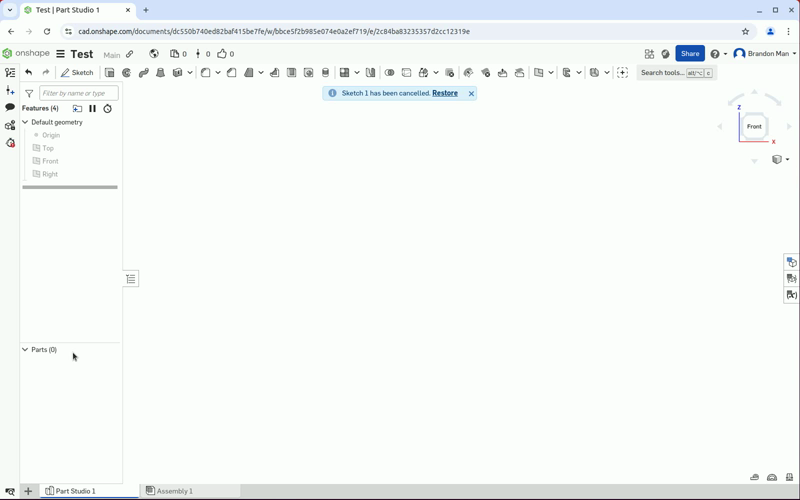
key_up(shift)
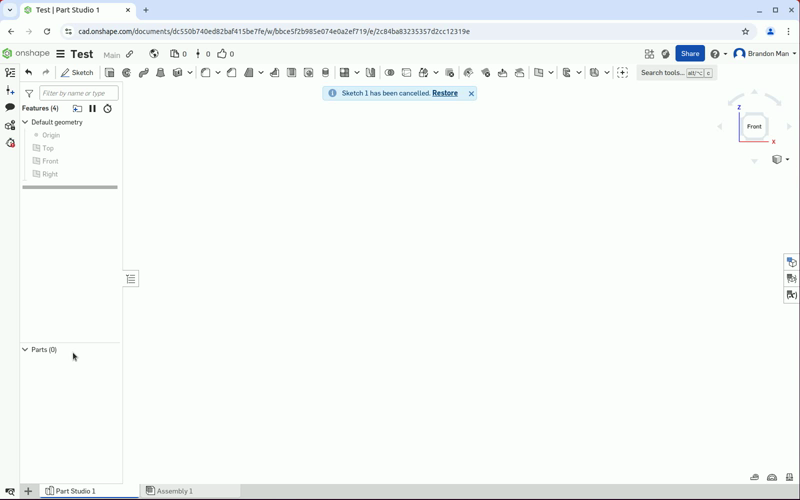
mouse_move(73, 352)
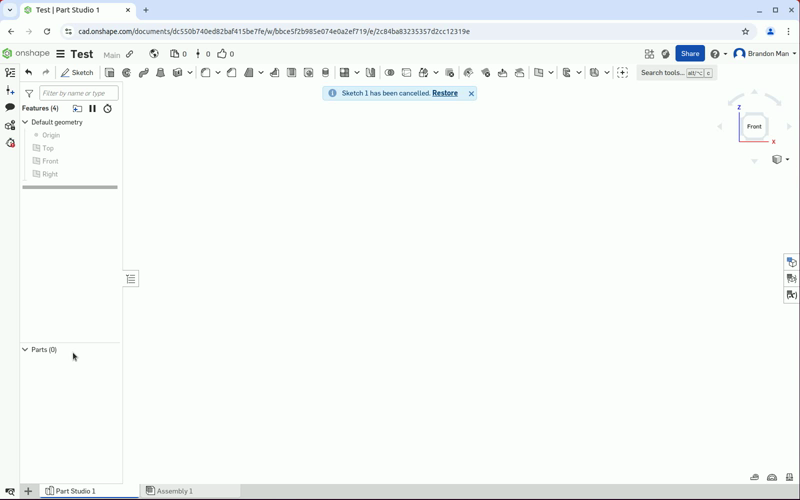
key(shift+y)
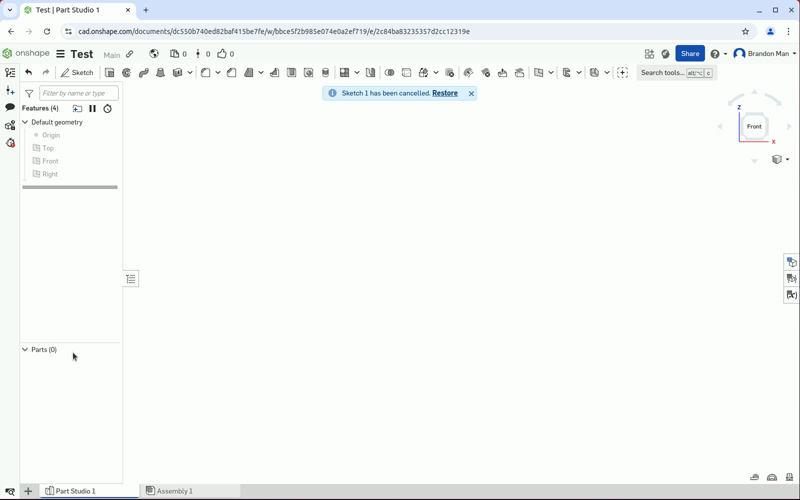
key(shift+s)
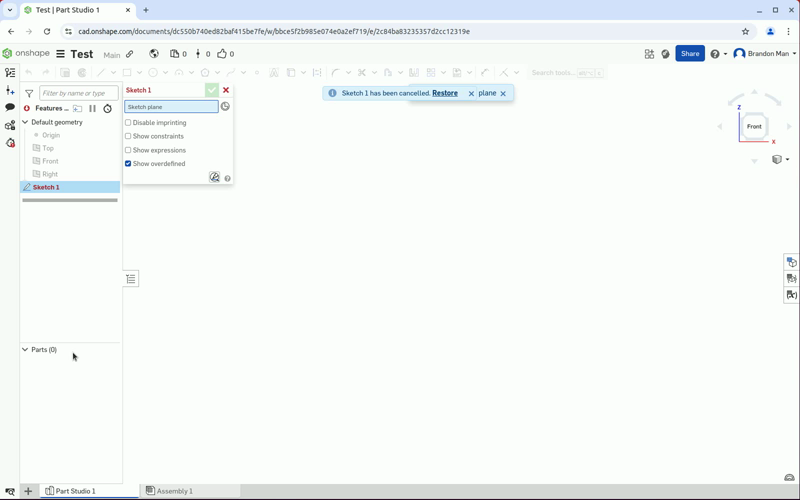
mouse_move(73, 163)
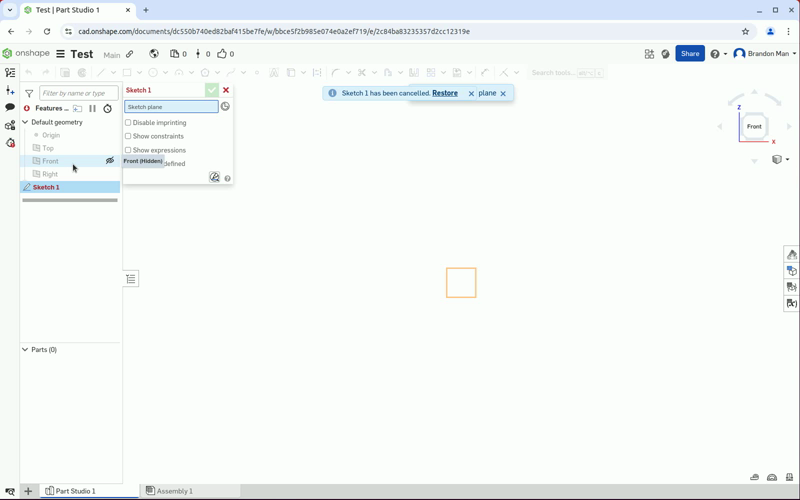
click(73, 163)
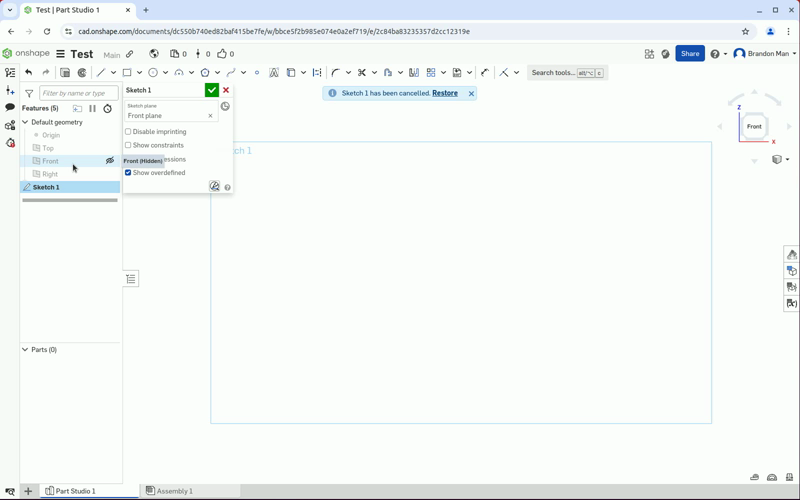
mouse_move(73, 352)
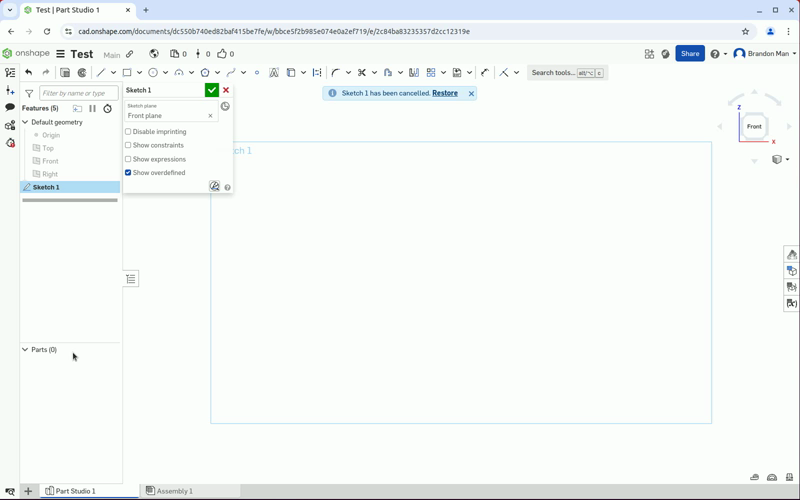
key(y)
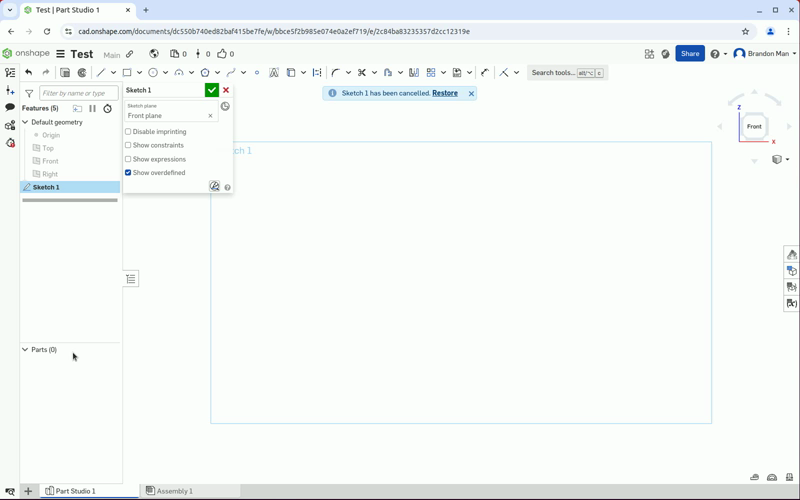
key(l)
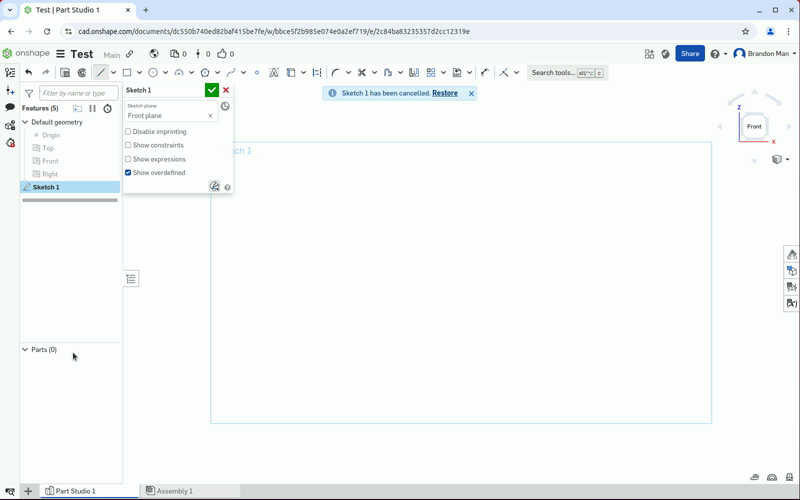
key_down(shift)
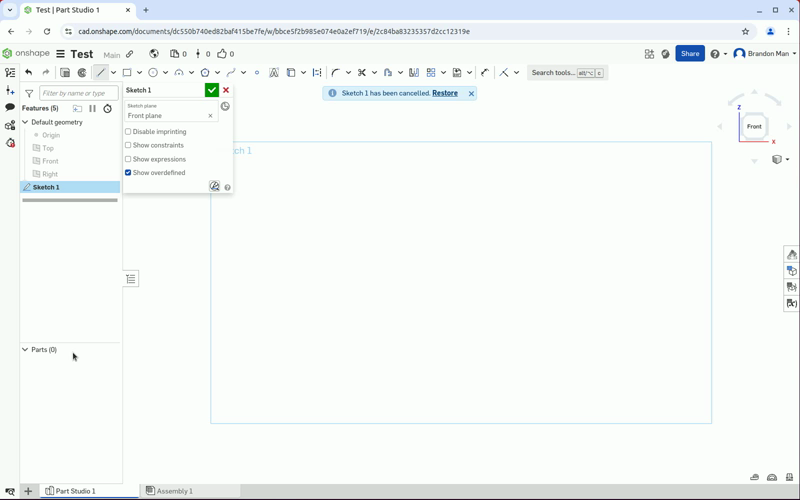
mouse_move(460, 282)
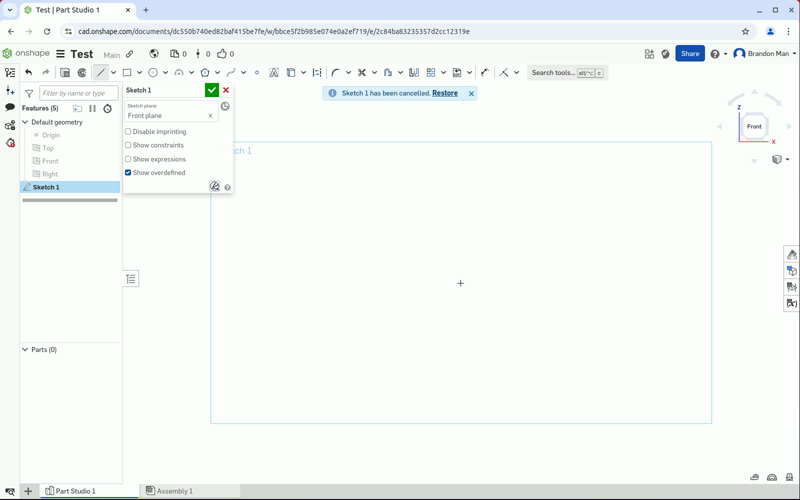
click(460, 282)
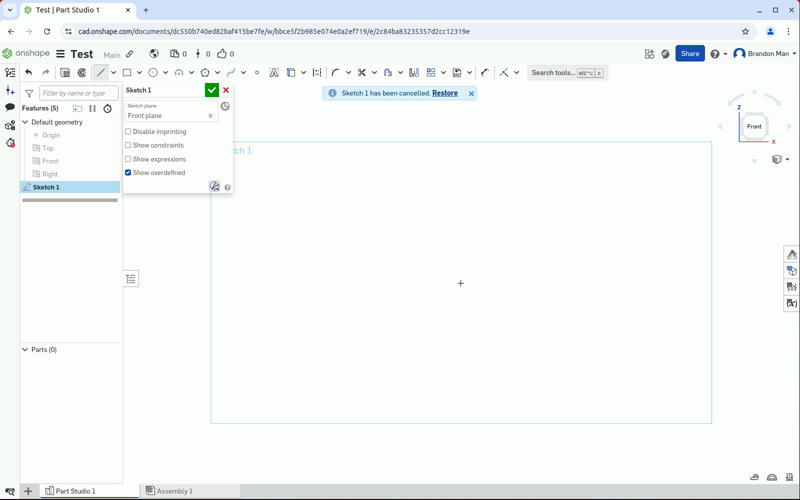
key_up(shift)
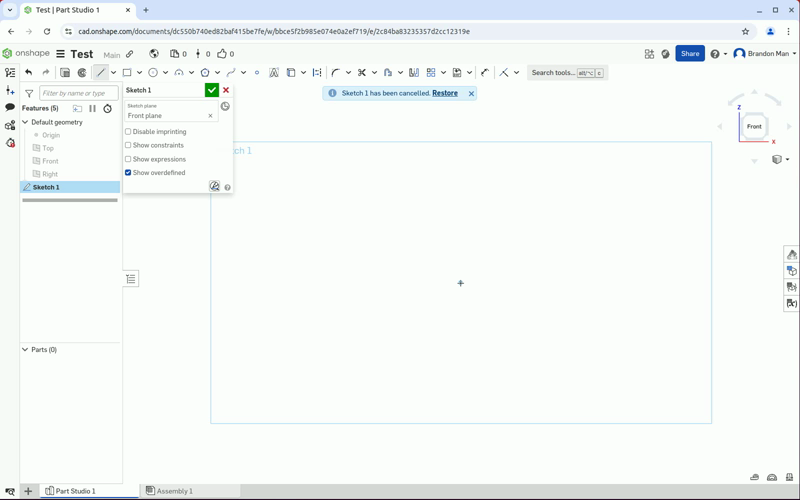
key_down(shift)
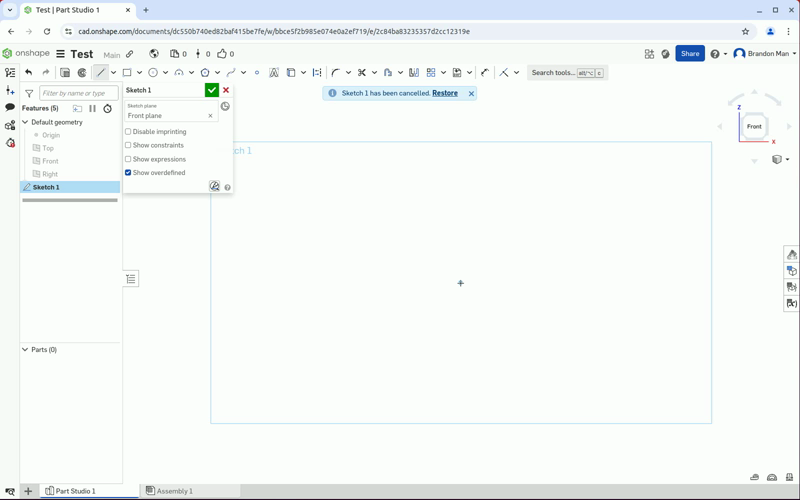
mouse_move(573, 282)
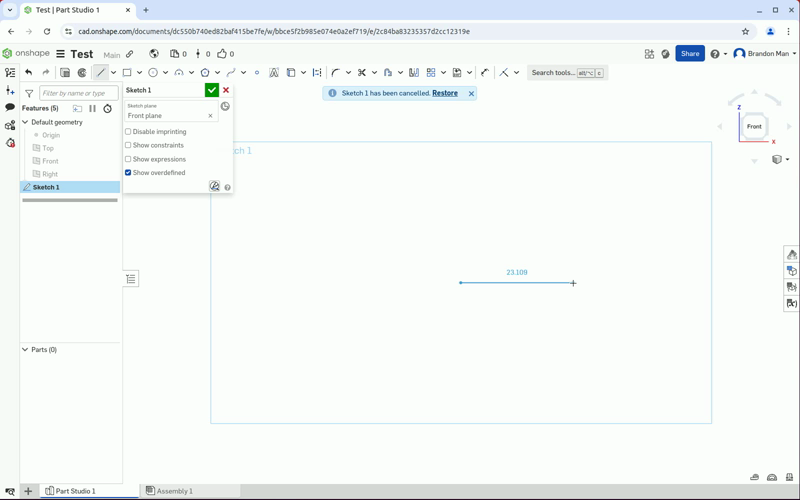
click(573, 282)
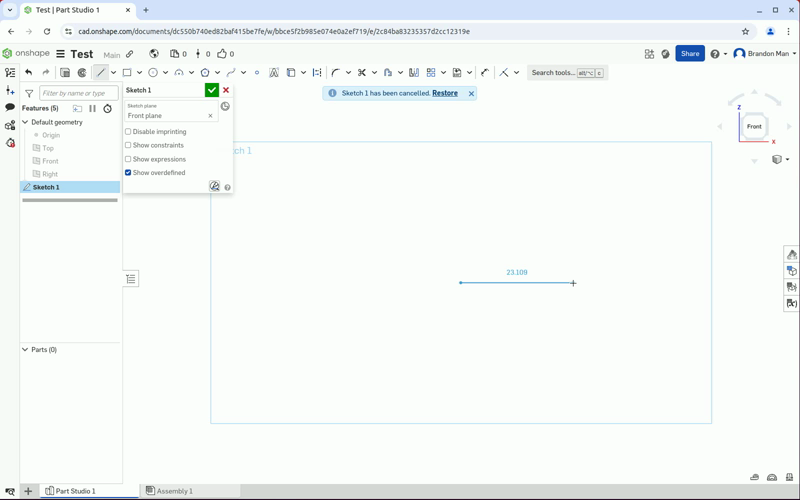
key_up(shift)
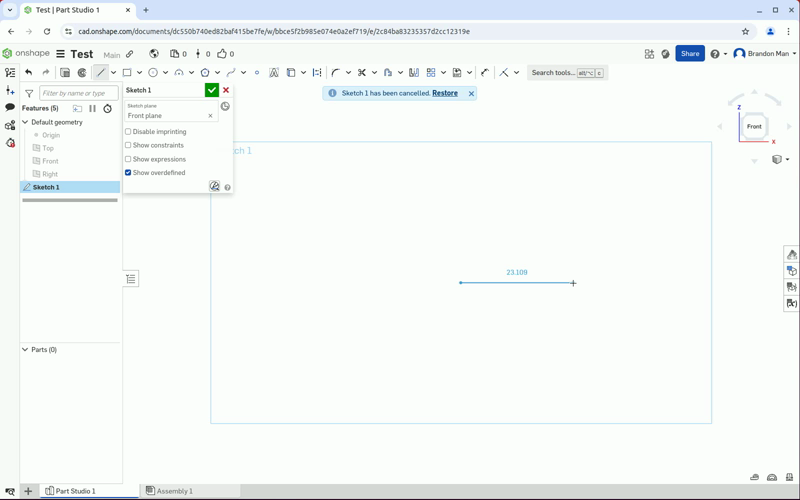
key_down(shift)
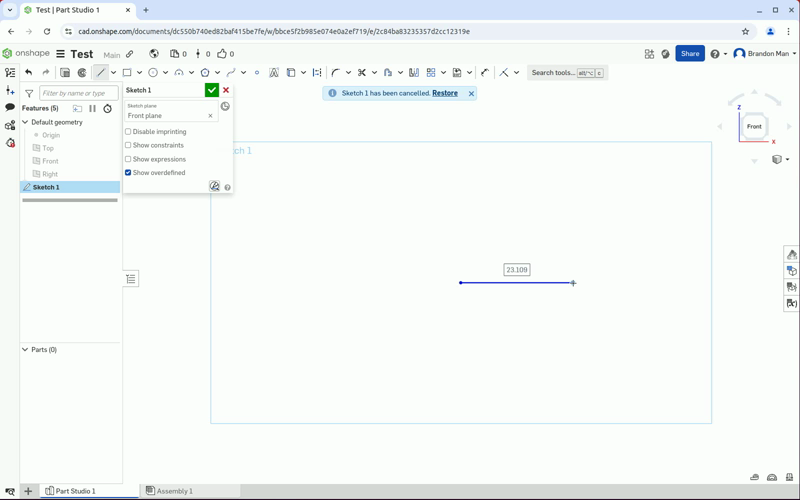
mouse_move(589, 282)
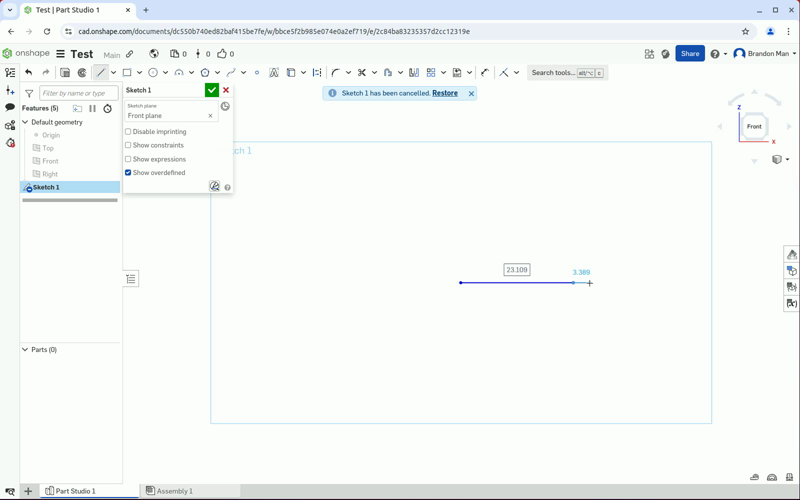
mouse_move(573, 260)
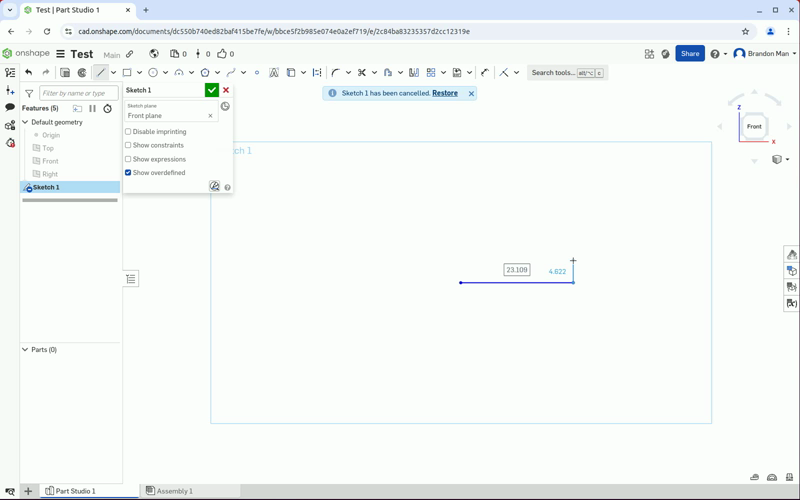
click(573, 260)
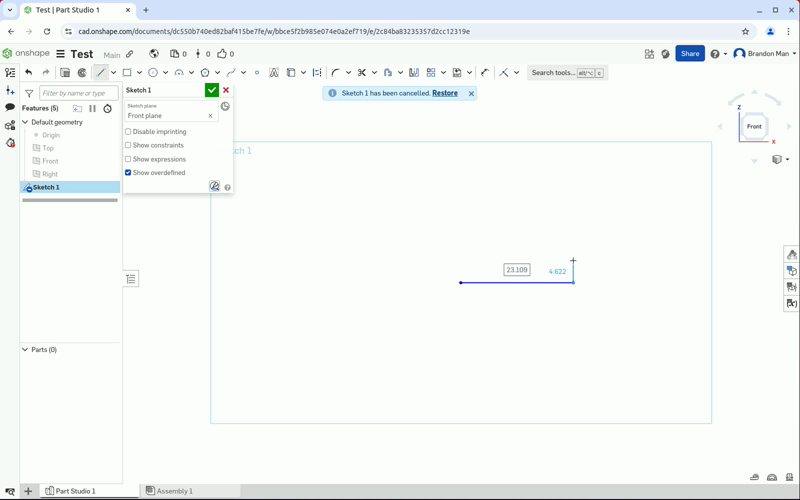
key_up(shift)
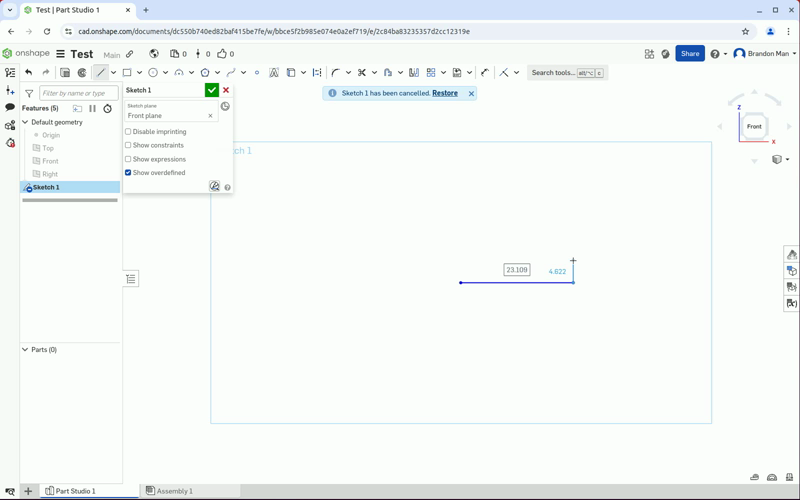
key_down(shift)
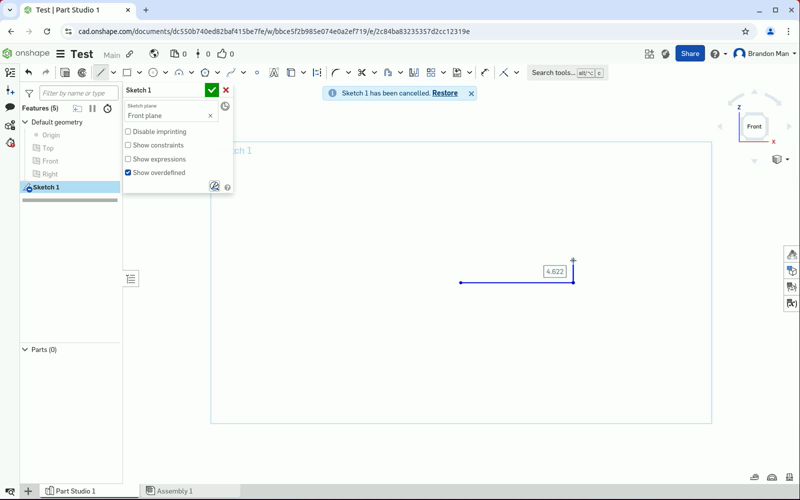
mouse_move(589, 260)
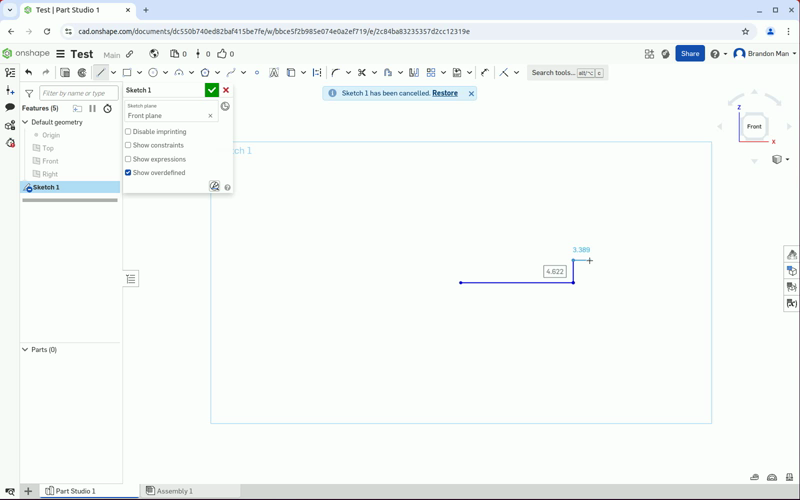
mouse_move(524, 260)
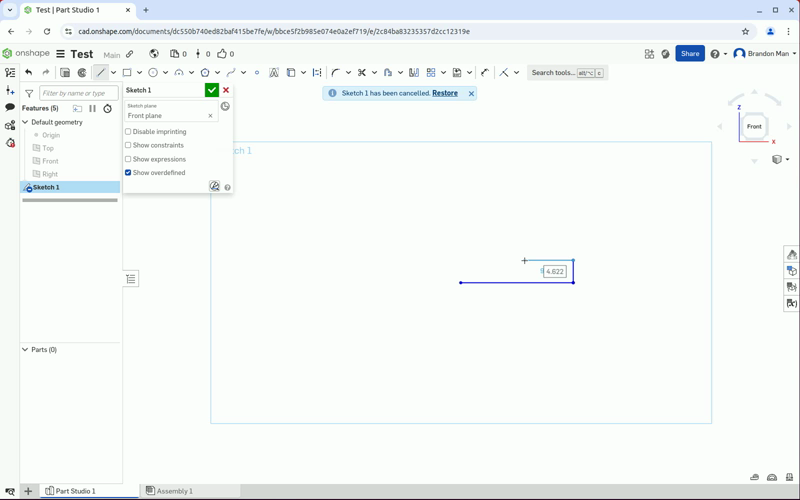
click(524, 260)
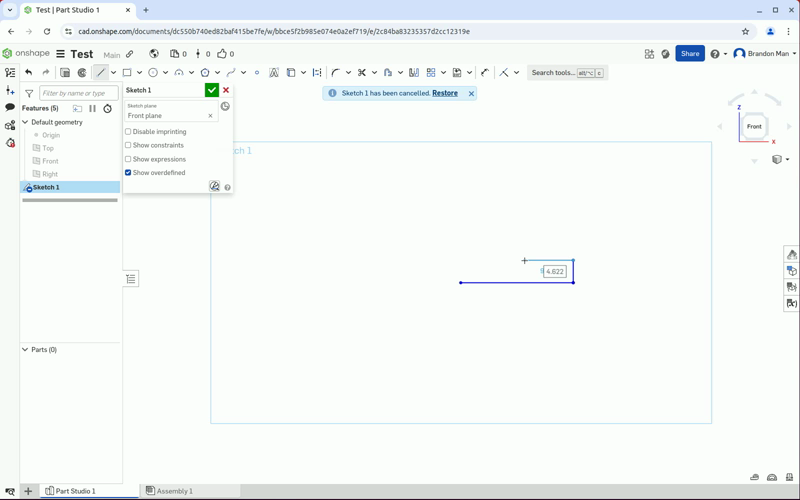
key_up(shift)
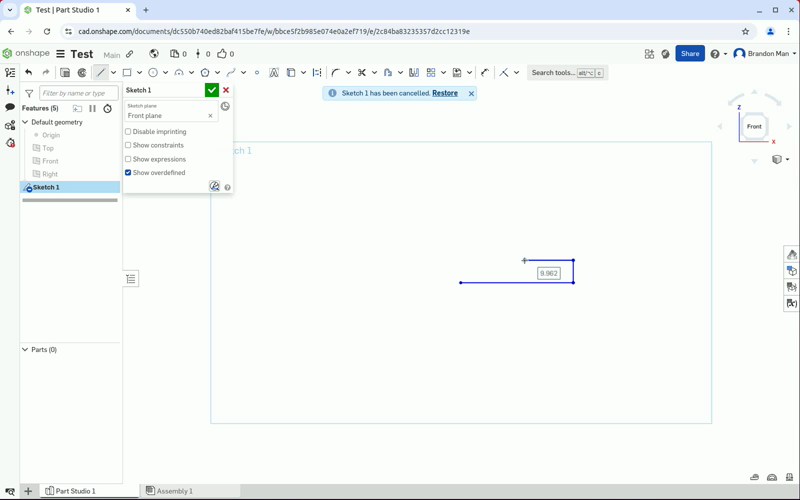
key_down(shift)
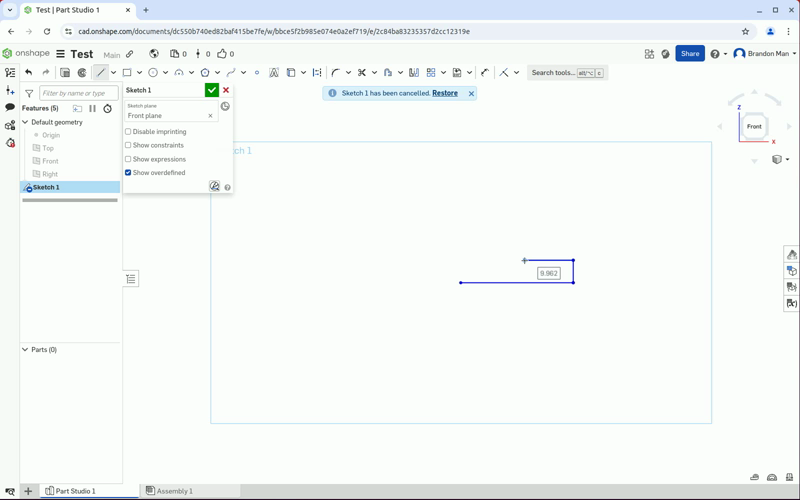
mouse_move(554, 260)
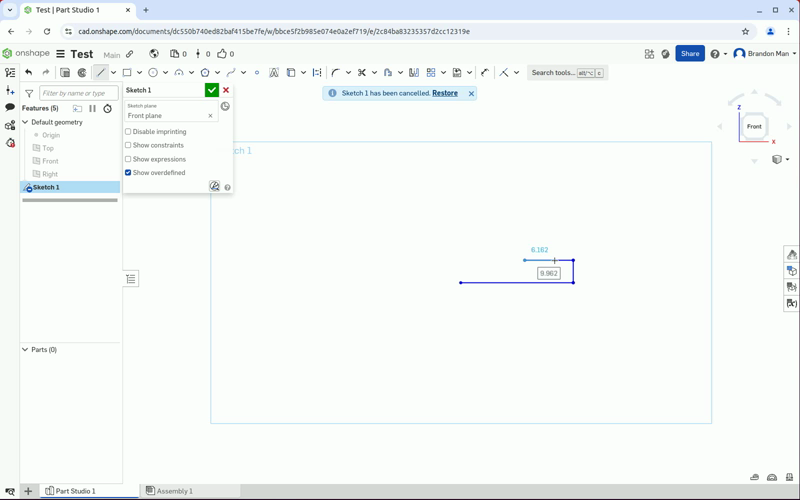
mouse_move(524, 230)
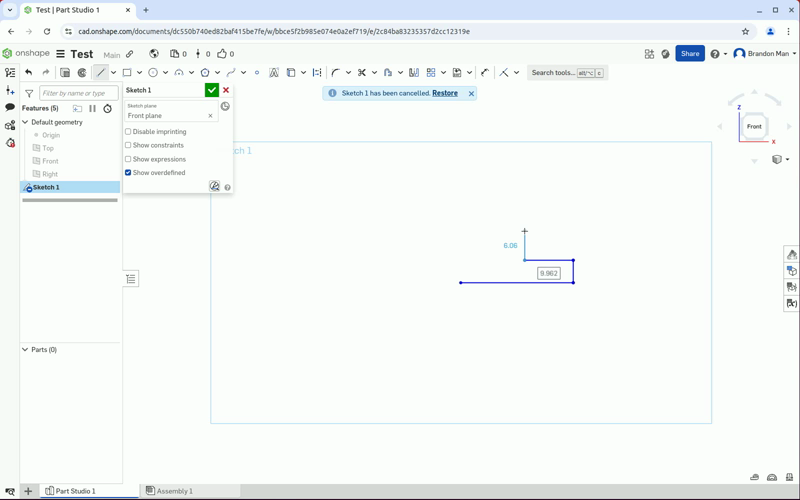
click(524, 230)
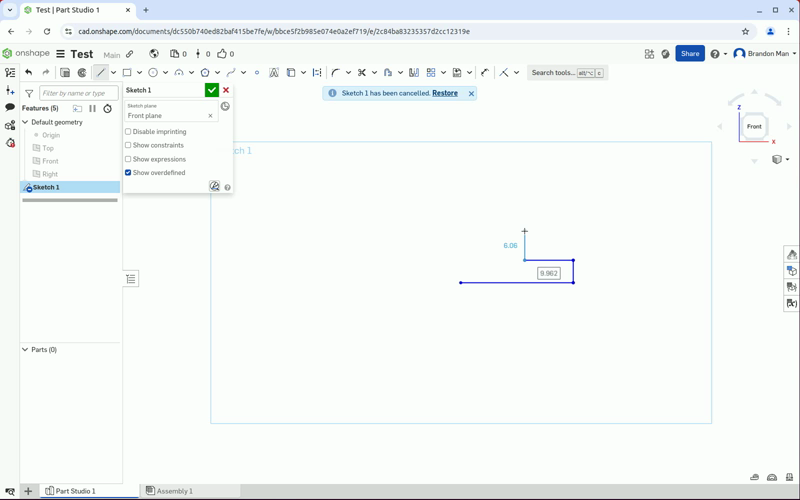
key_up(shift)
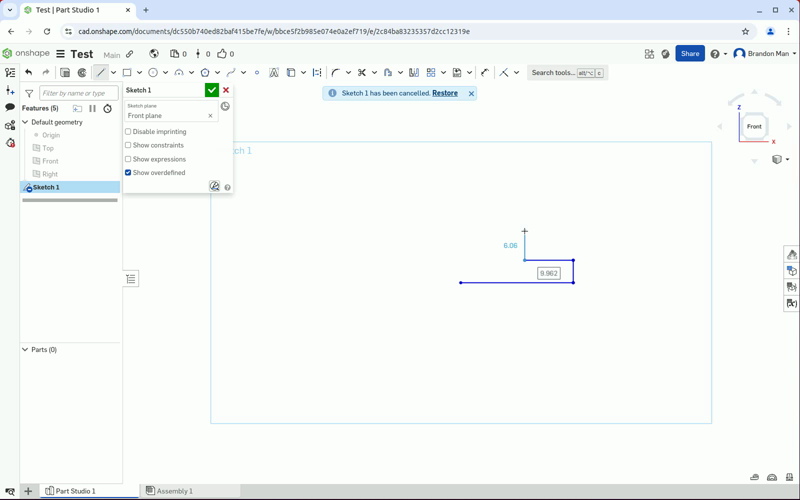
key(esc)
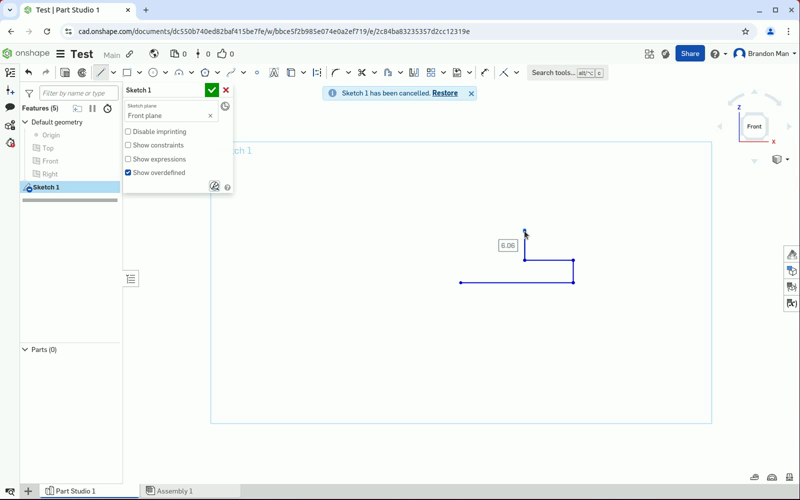
key(a)
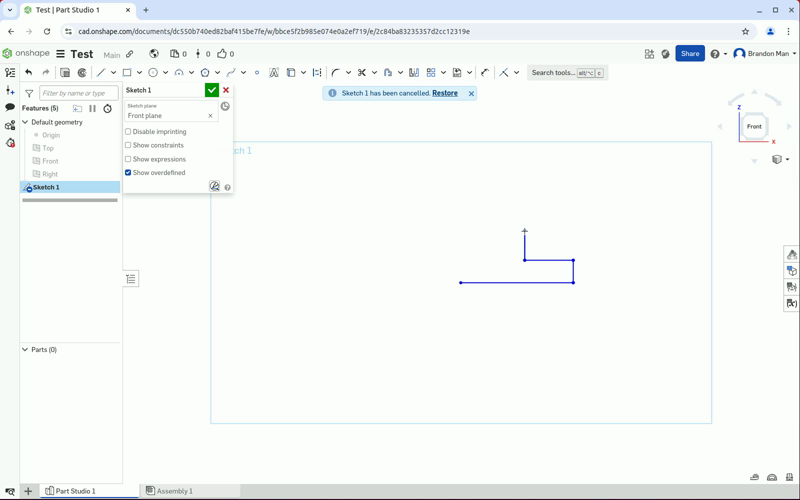
mouse_move(524, 230)
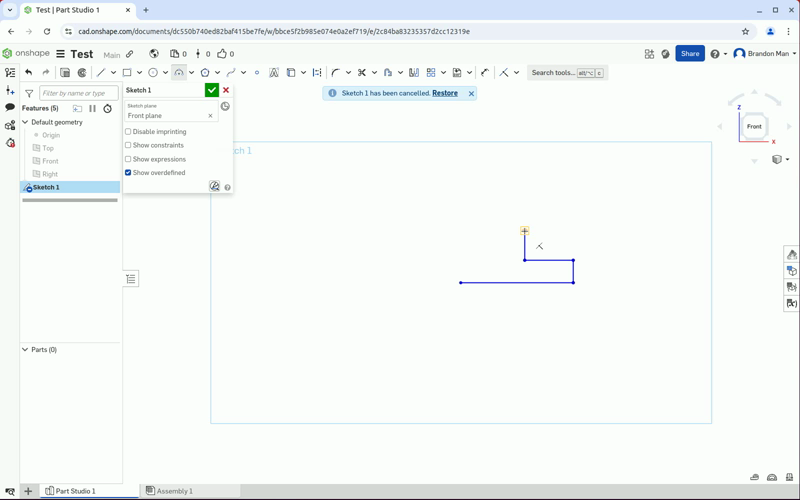
click(524, 230)
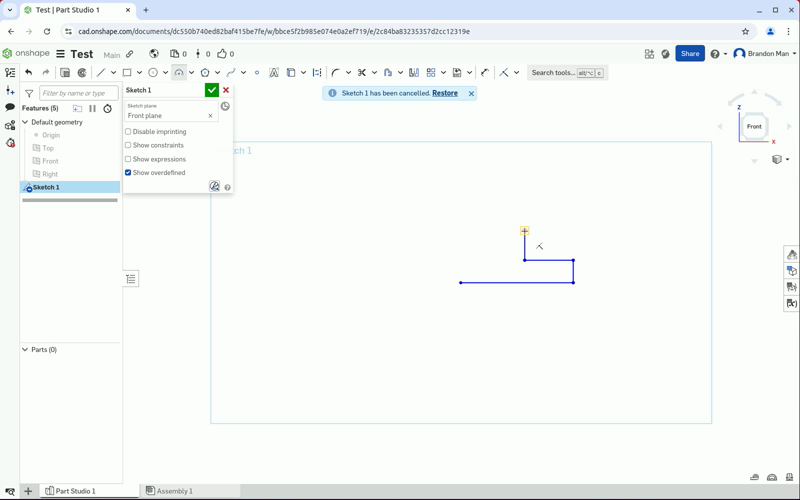
key_down(shift)
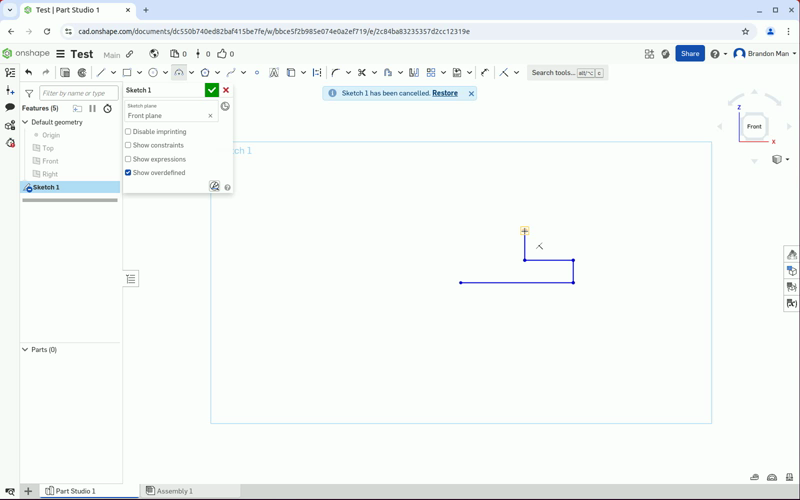
mouse_move(460, 230)
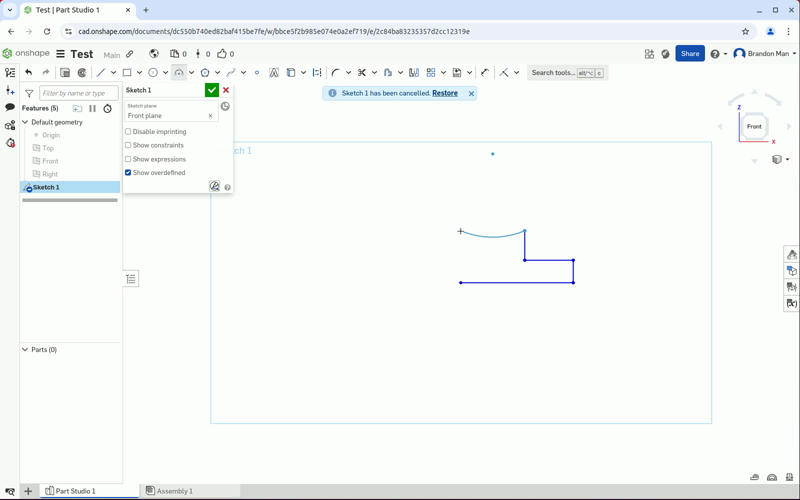
click(460, 230)
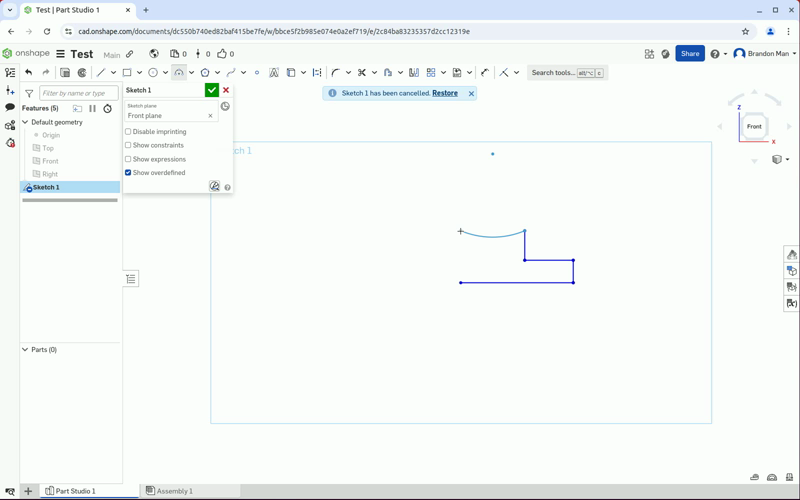
mouse_move(492, 198)
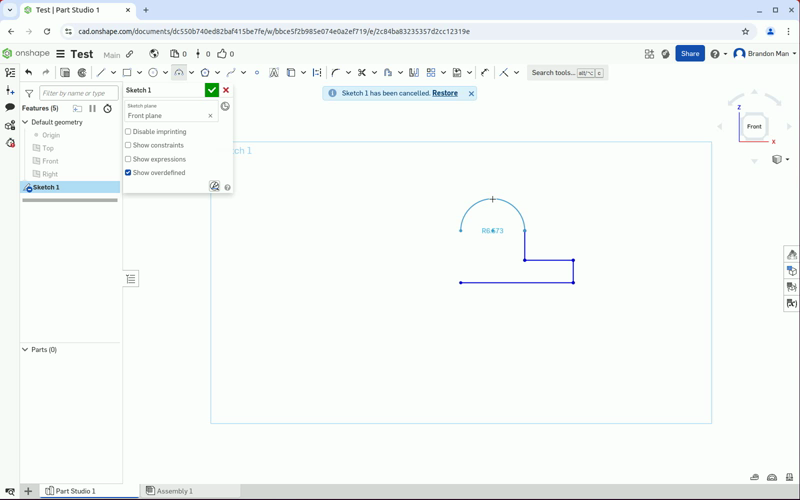
click(492, 198)
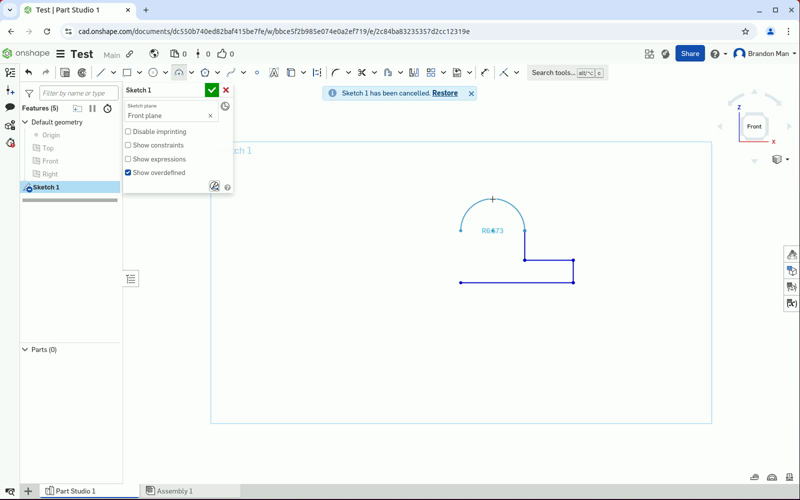
key_up(shift)
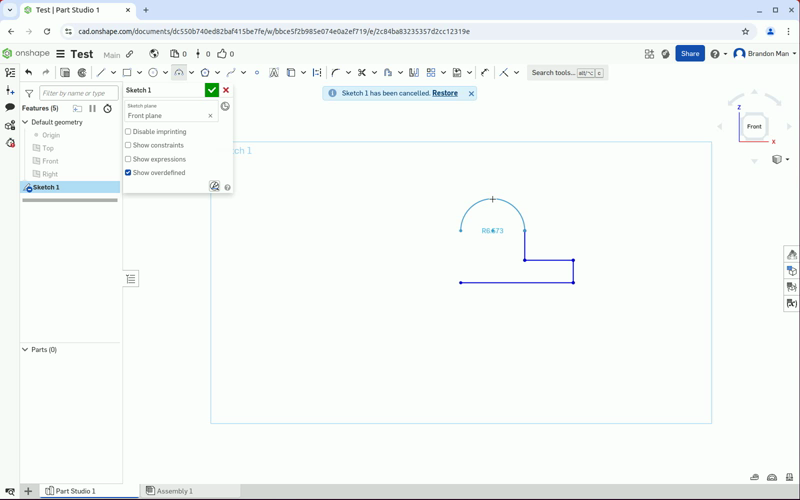
key(esc)
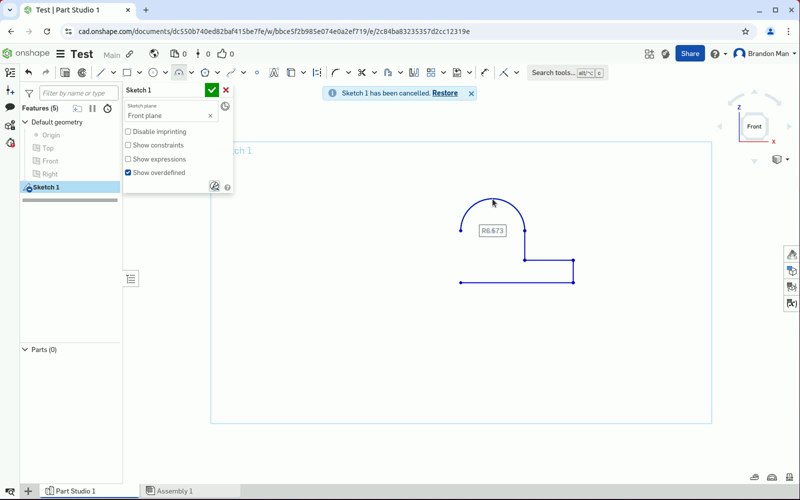
key(l)
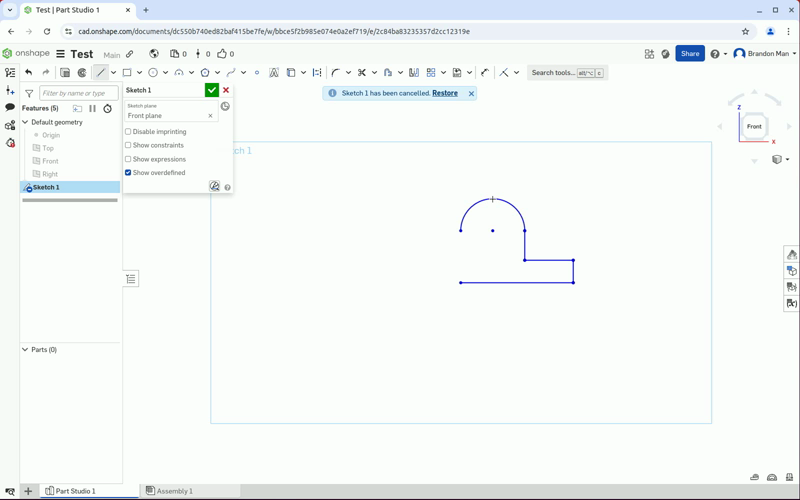
mouse_move(460, 230)
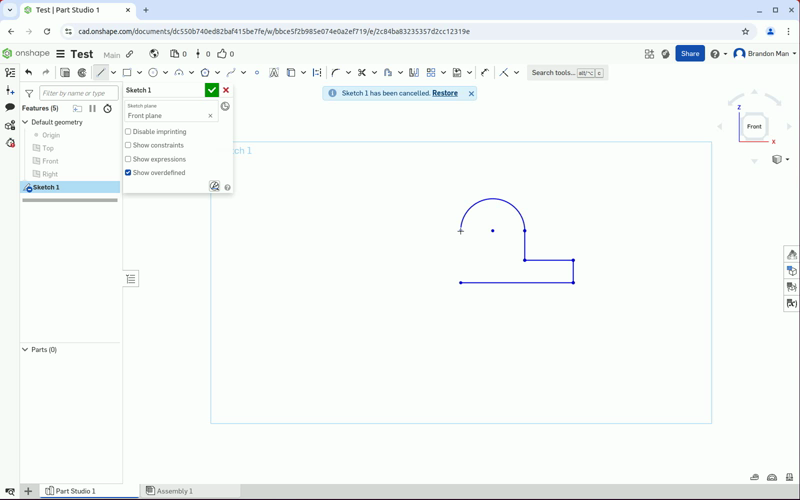
click(460, 230)
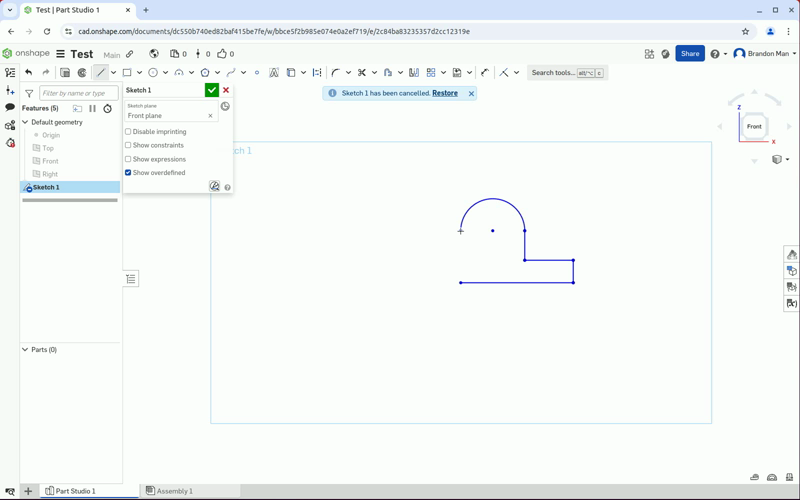
mouse_move(490, 230)
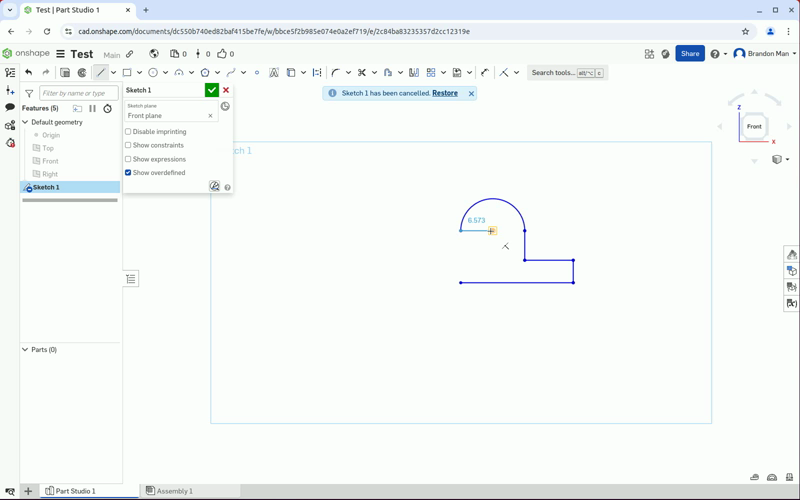
key_down(shift)
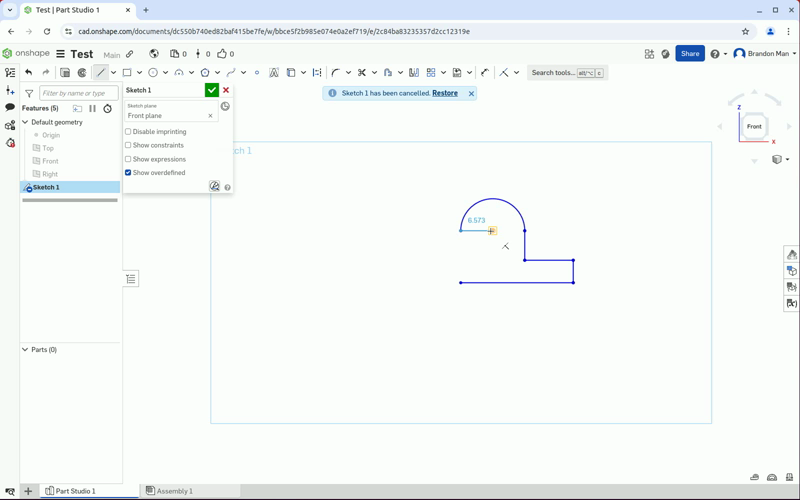
mouse_move(460, 282)
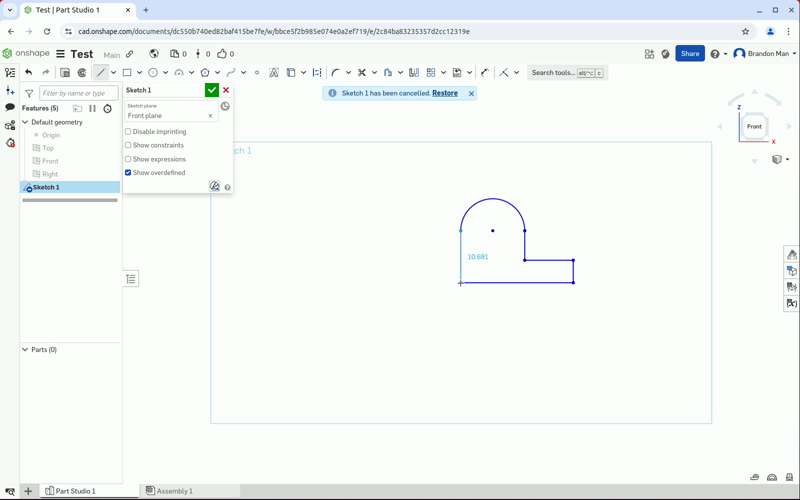
key_up(shift)
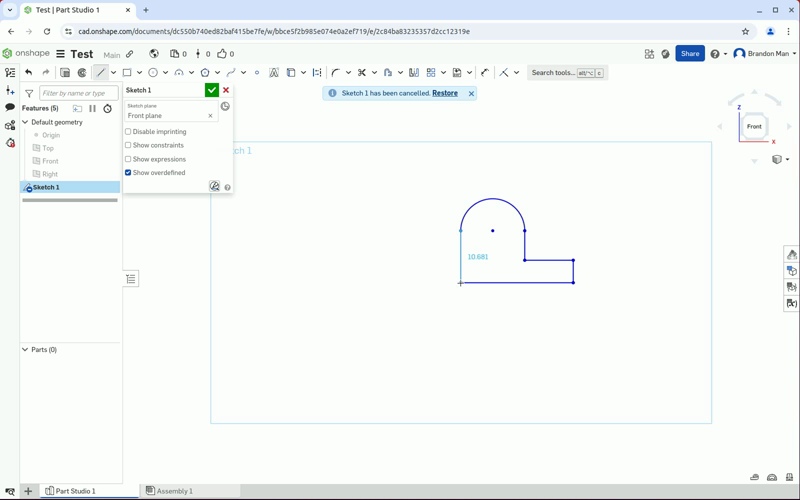
click(460, 282)
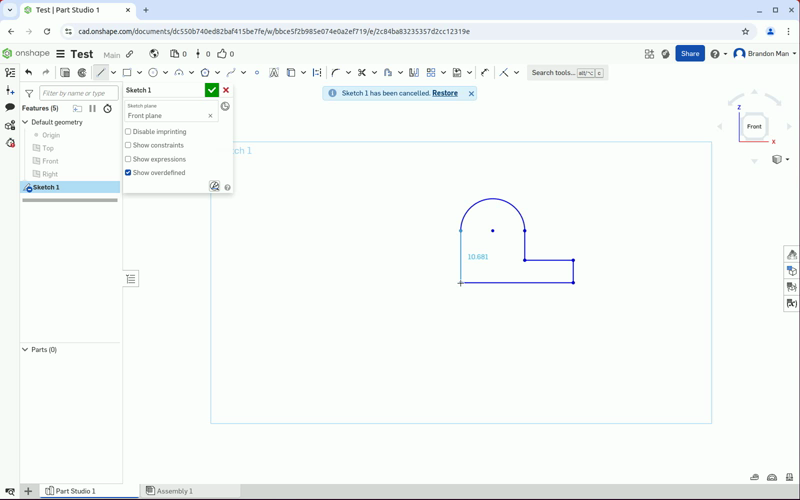
key(esc)
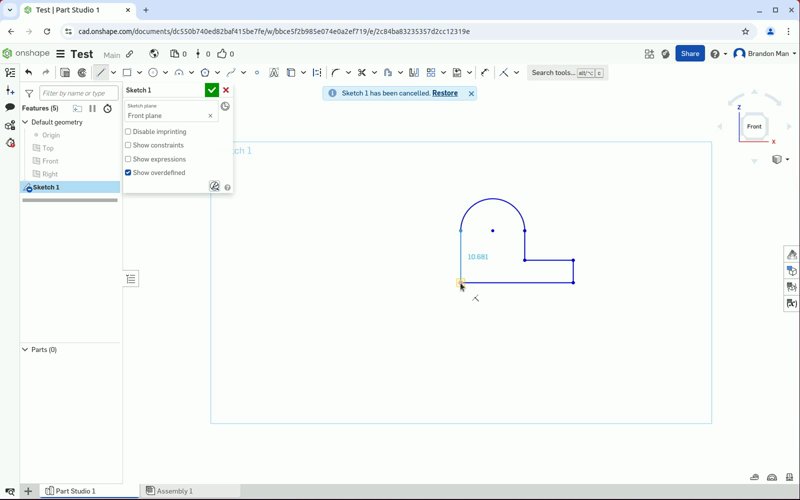
mouse_move(488, 247)
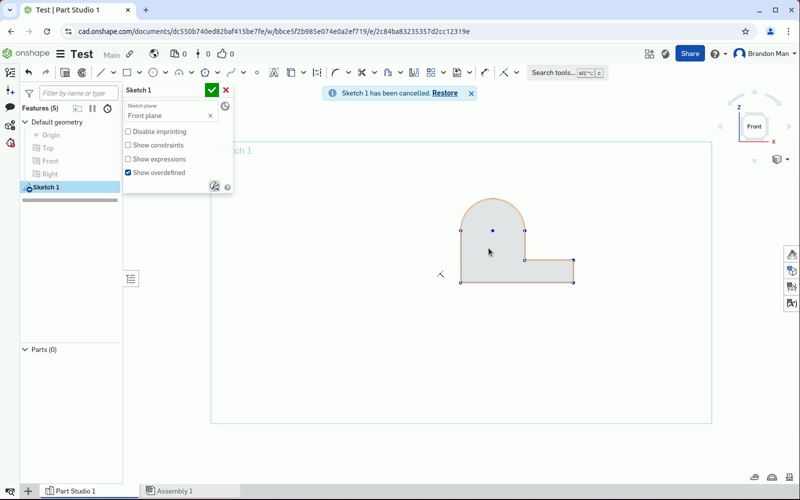
click(488, 247)
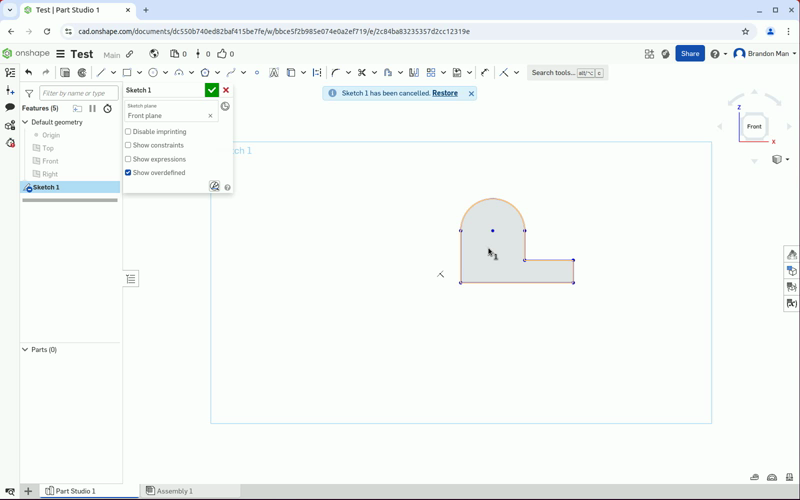
mouse_move(73, 352)
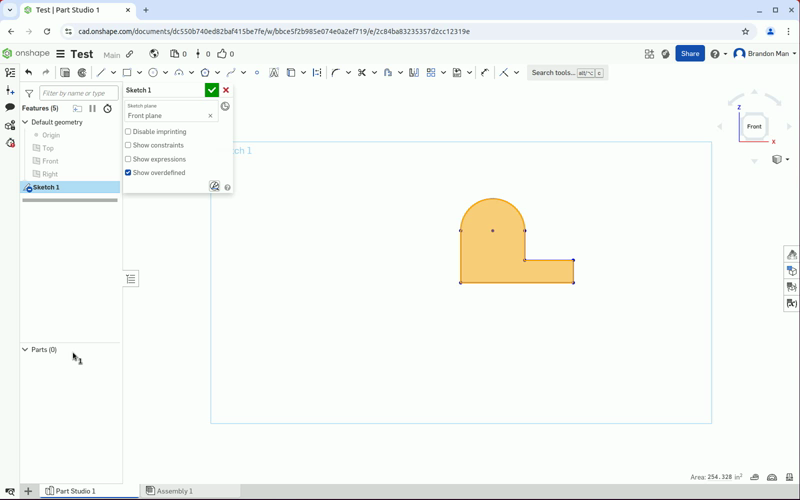
key(shift+y)
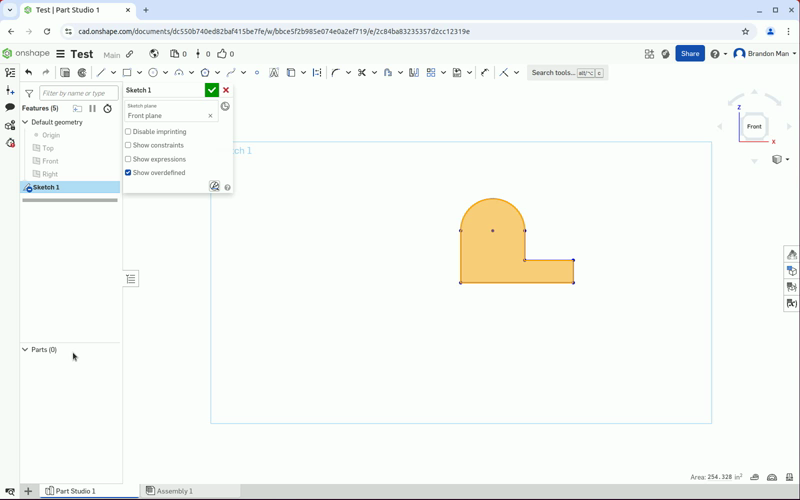
key(shift+e)
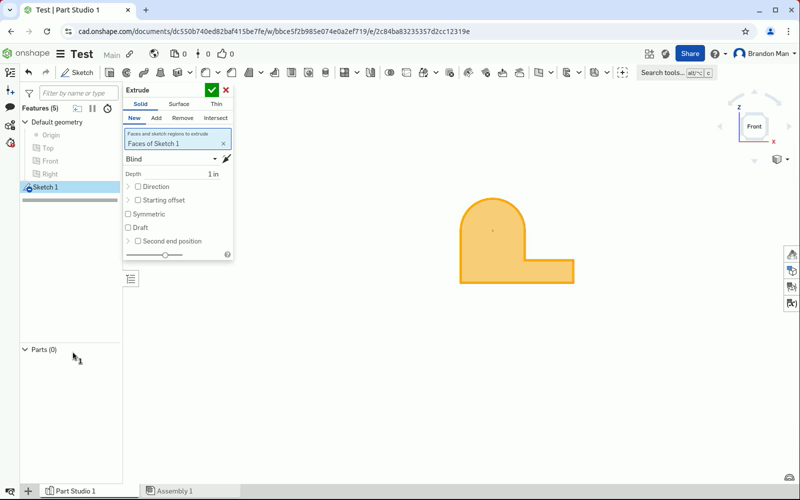
mouse_move(143, 106)
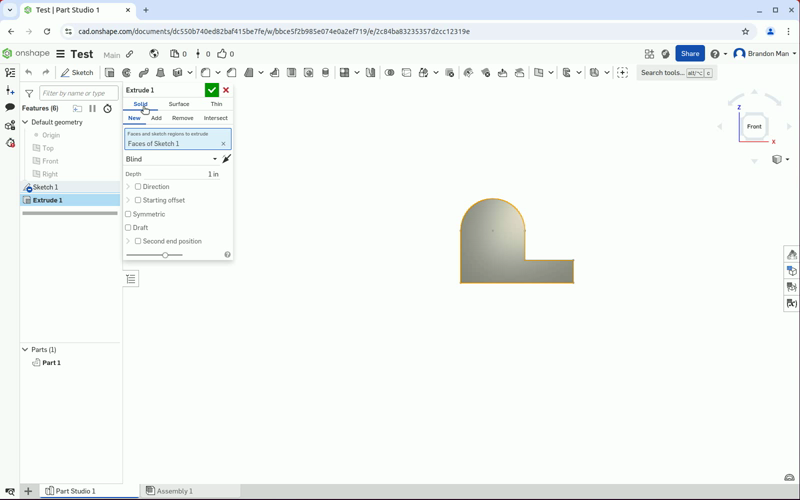
click(143, 106)
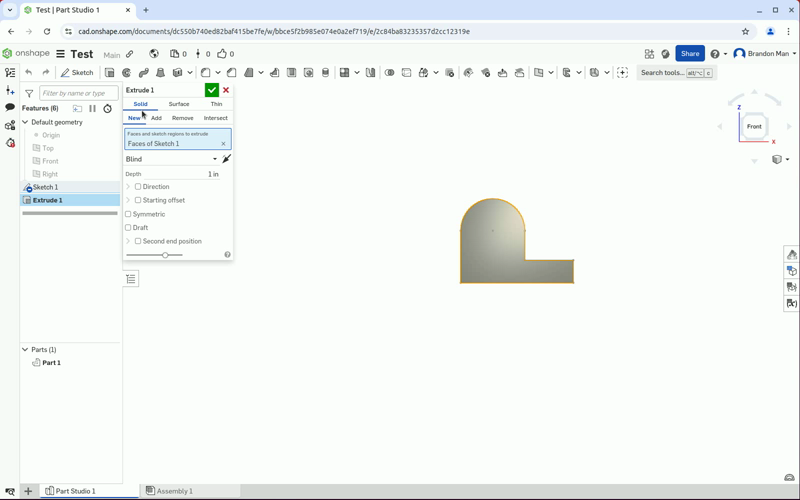
mouse_move(137, 120)
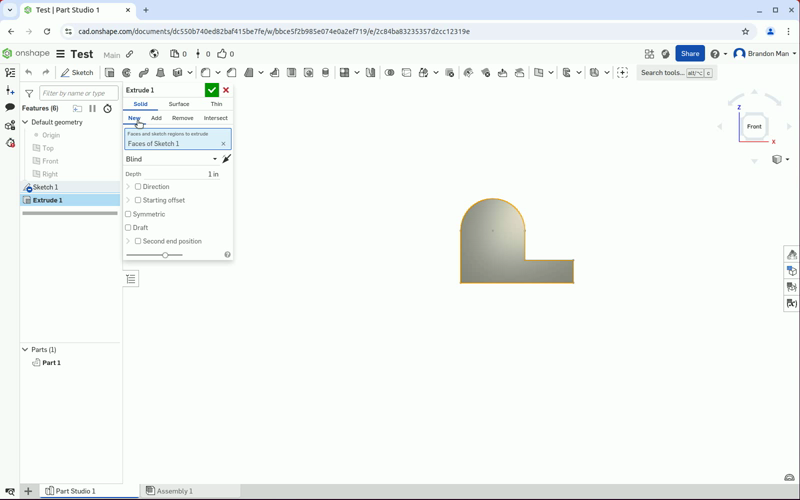
click(137, 120)
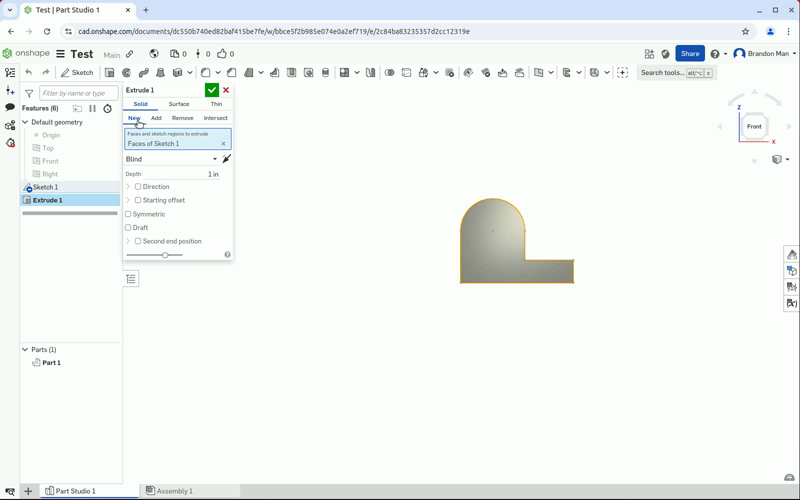
key(tab, 4)
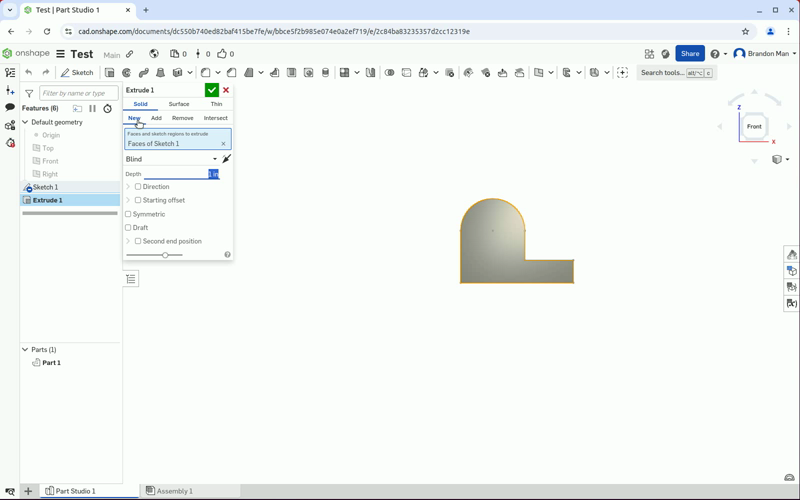
text(9.869)
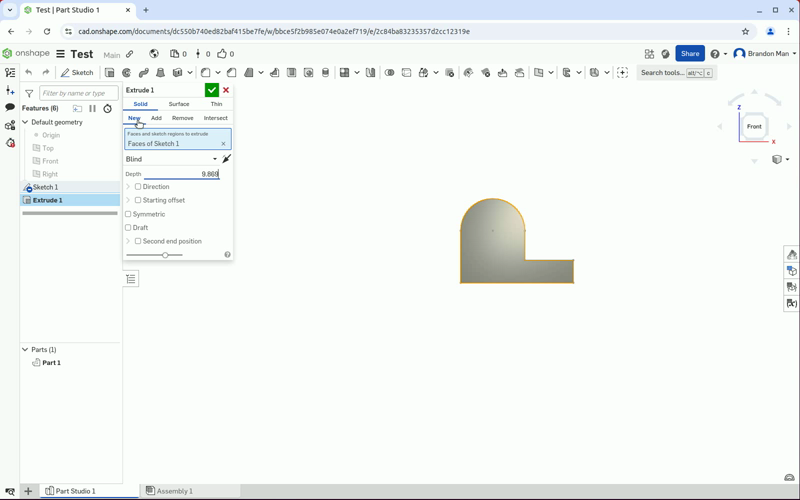
key(enter)
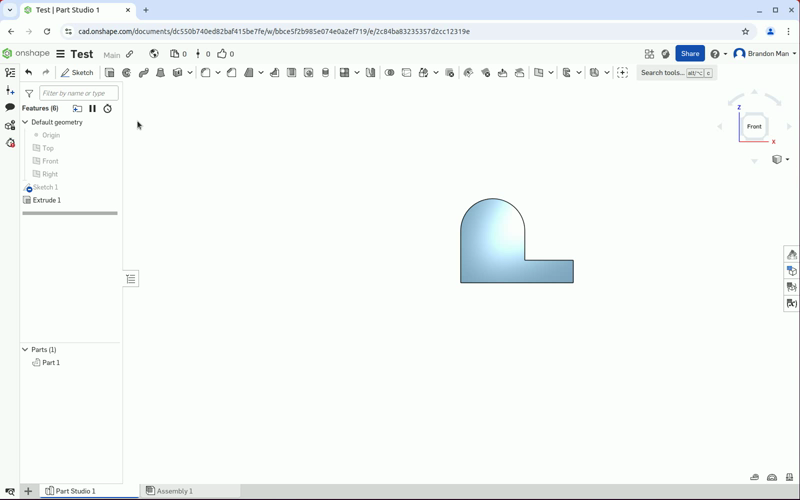
key(shift+h)
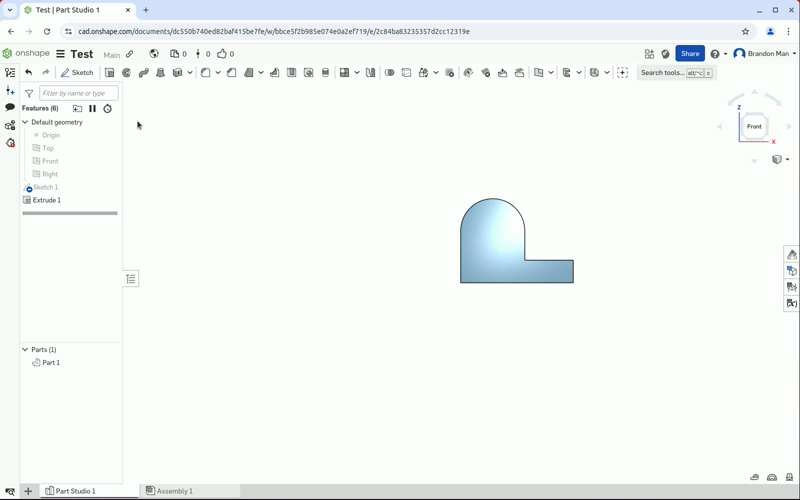
key(shift+h)
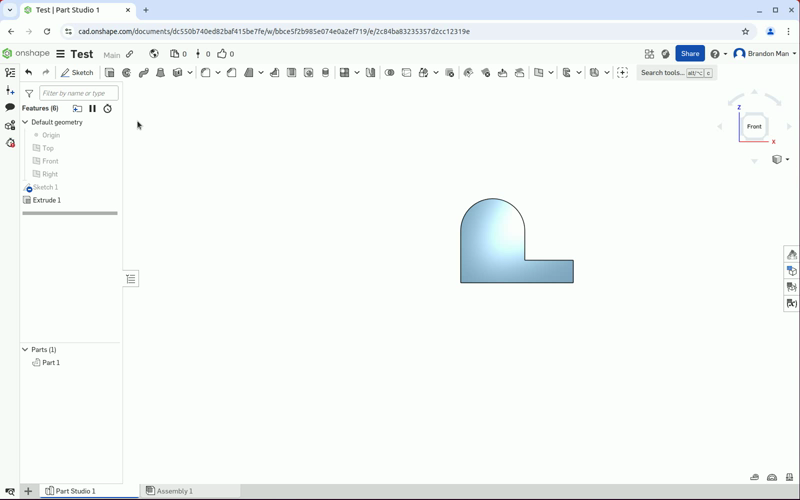
mouse_move(73, 189)
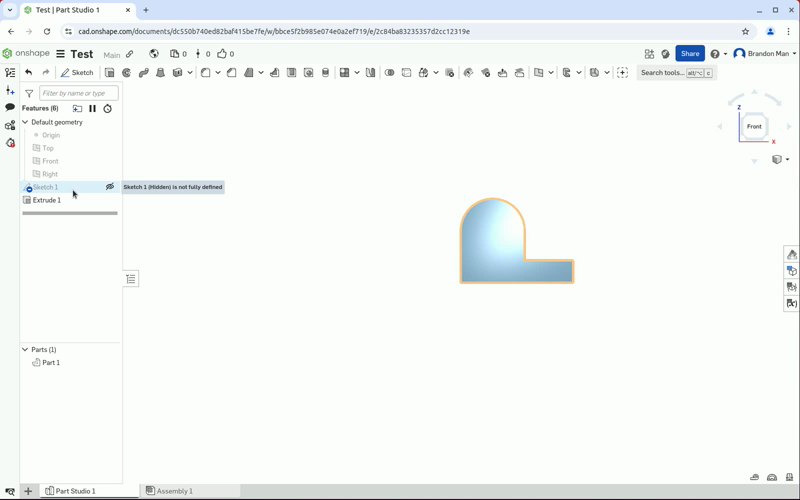
click(73, 189)
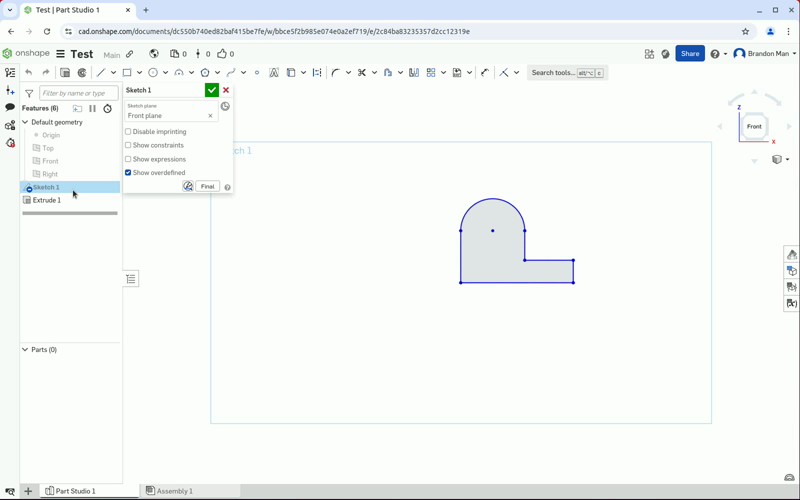
mouse_move(229, 92)
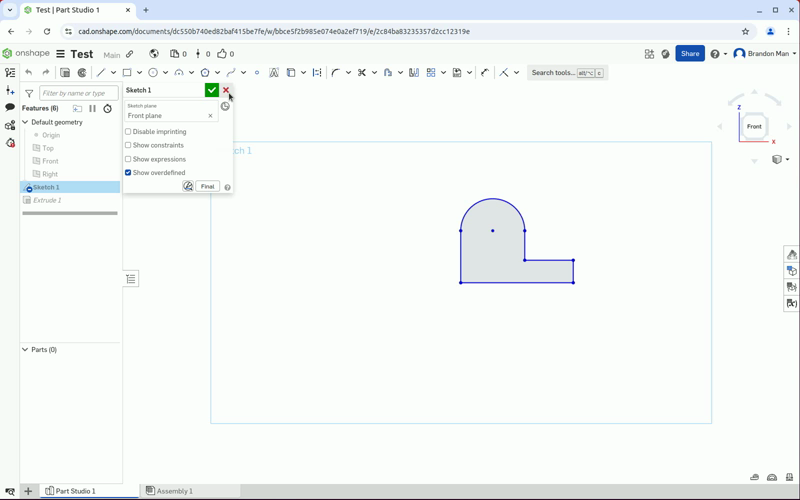
click(229, 92)
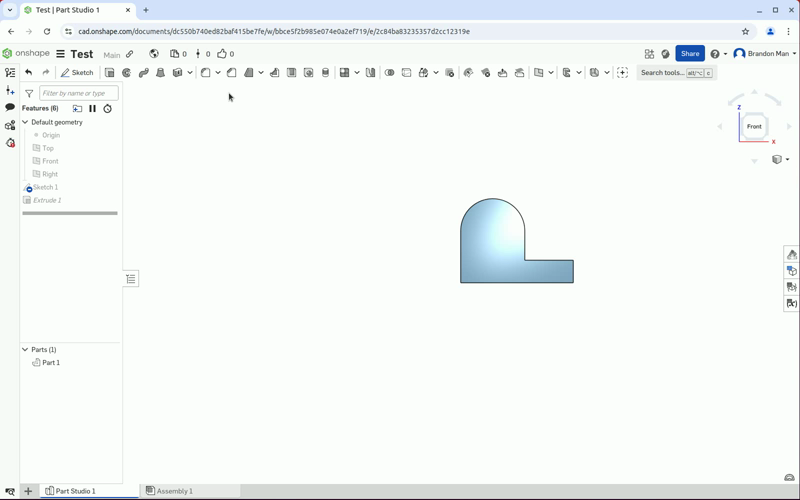
mouse_move(541, 75)
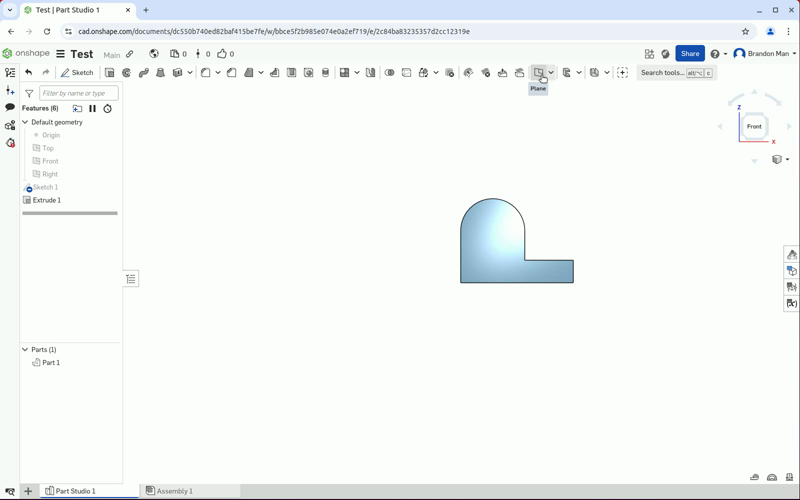
click(541, 75)
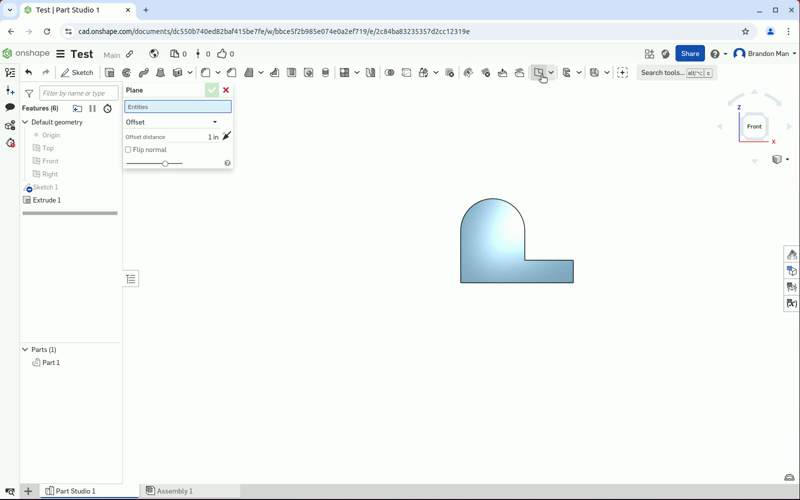
mouse_move(73, 163)
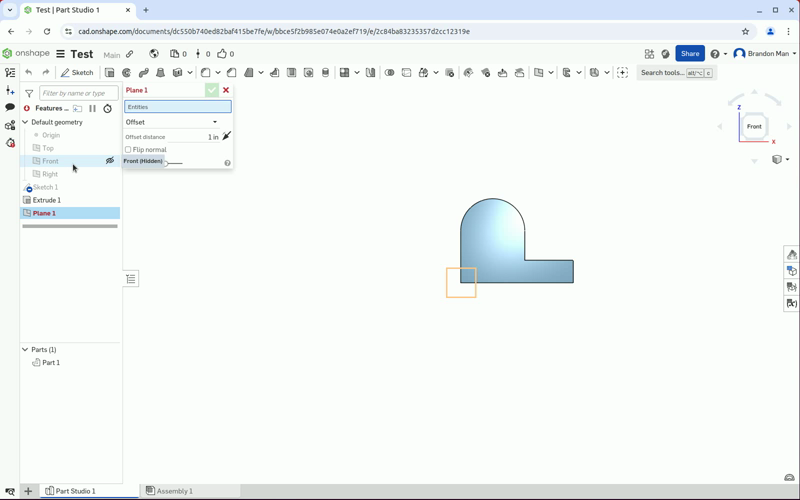
click(73, 163)
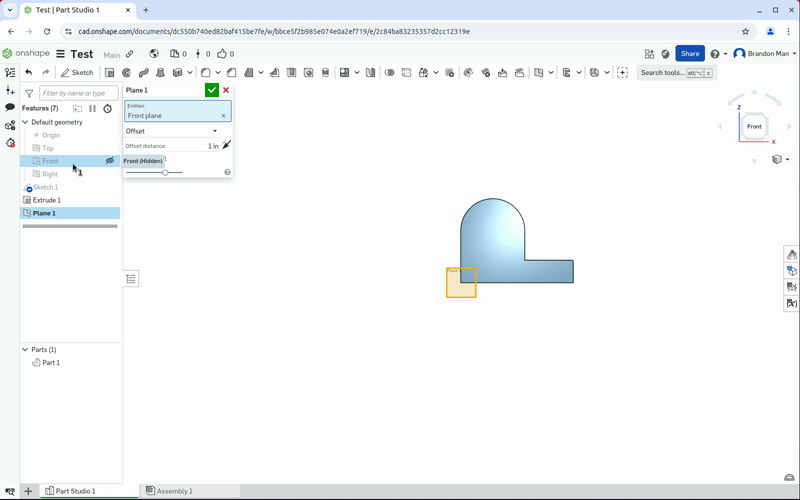
key(tab, 2)
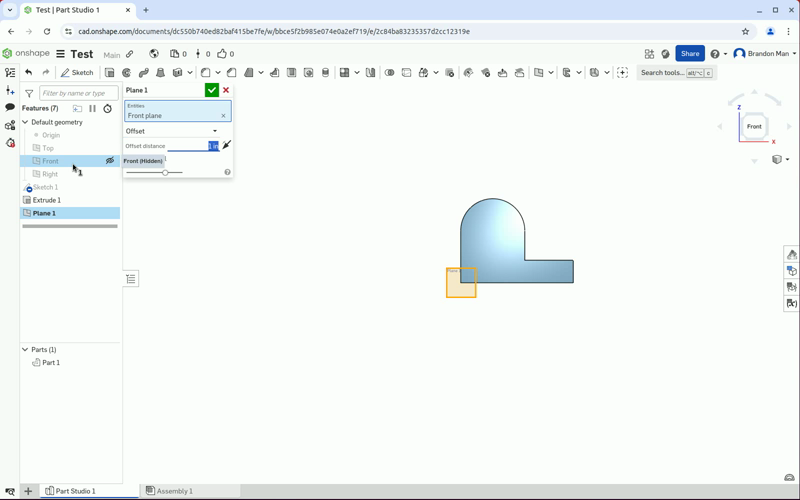
text(9.86)
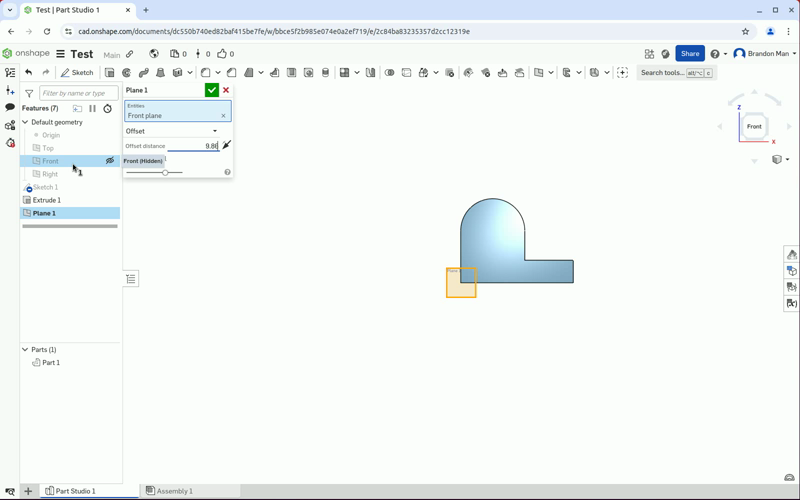
key(enter, 2)
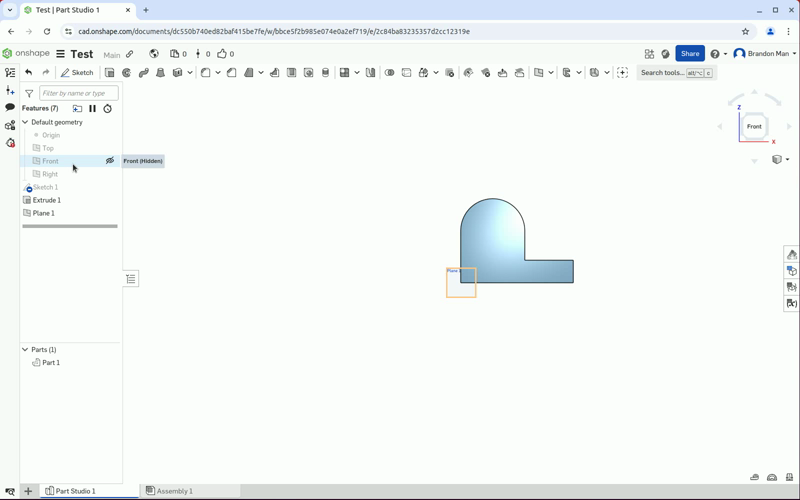
key(shift+s)
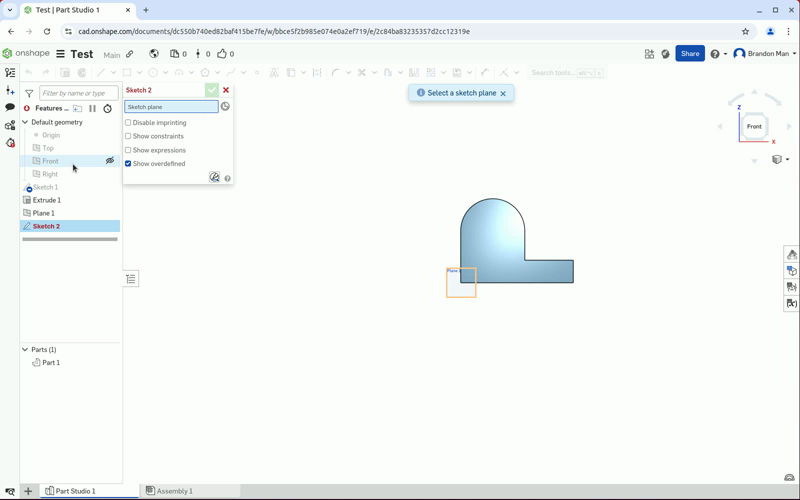
mouse_move(73, 215)
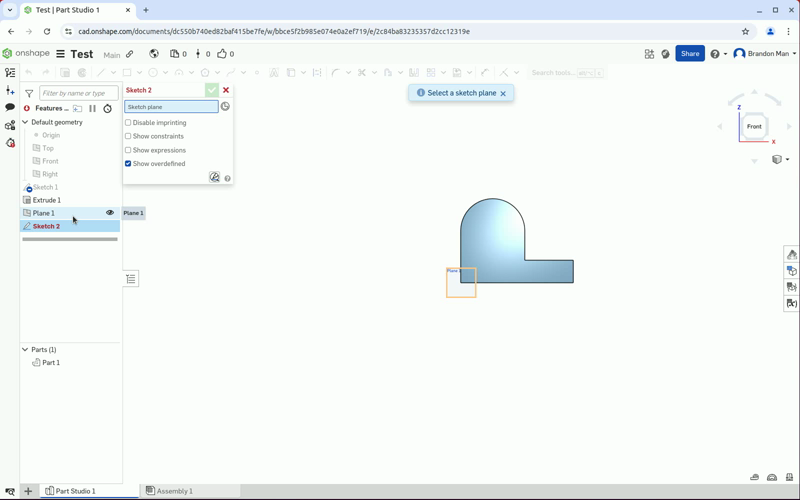
click(73, 215)
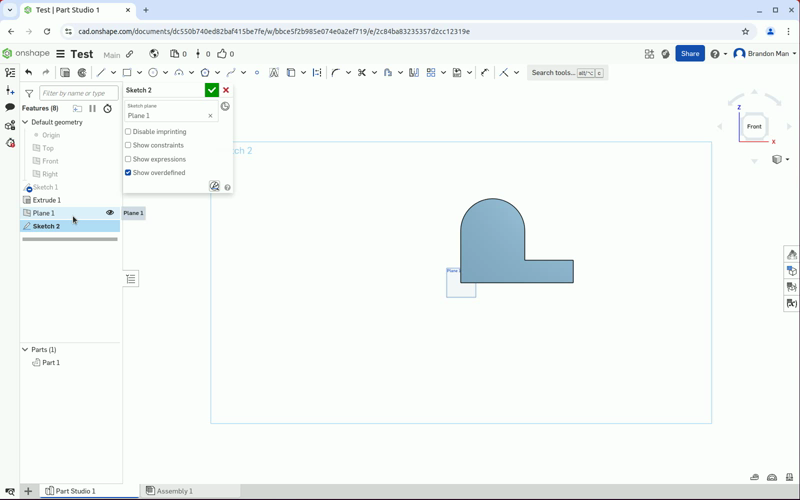
mouse_move(73, 352)
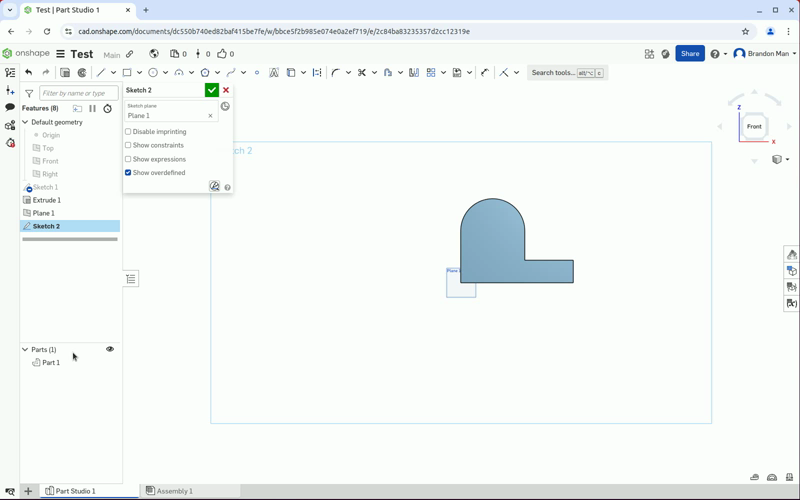
key(y)
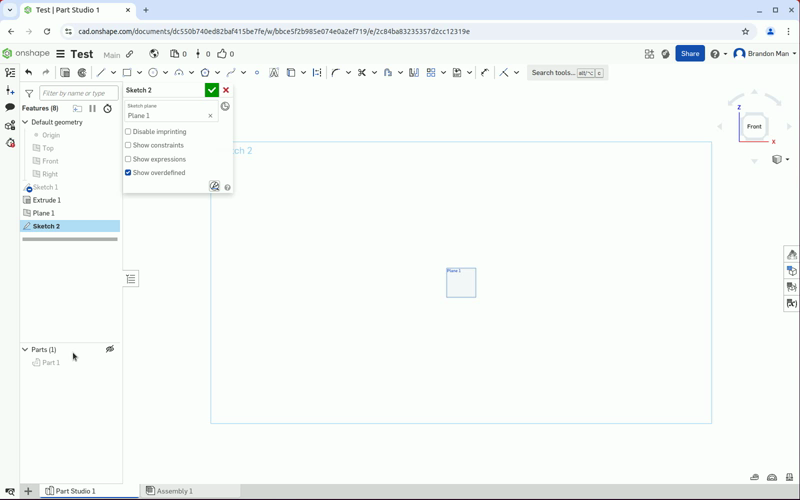
key(c)
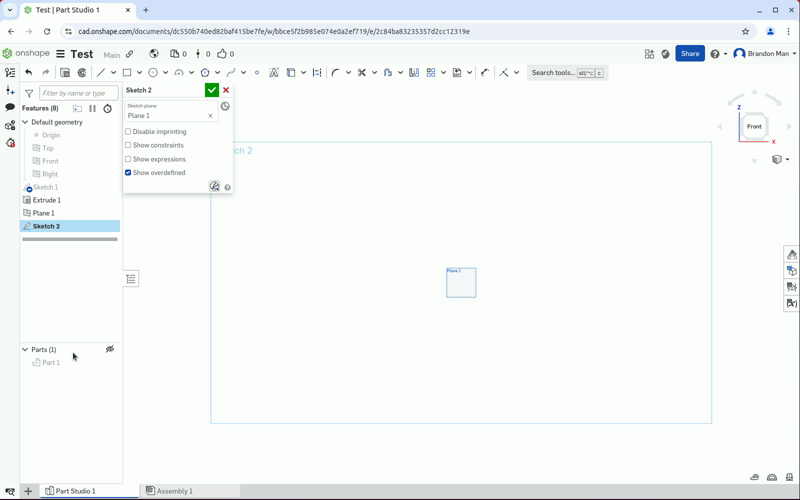
key_down(shift)
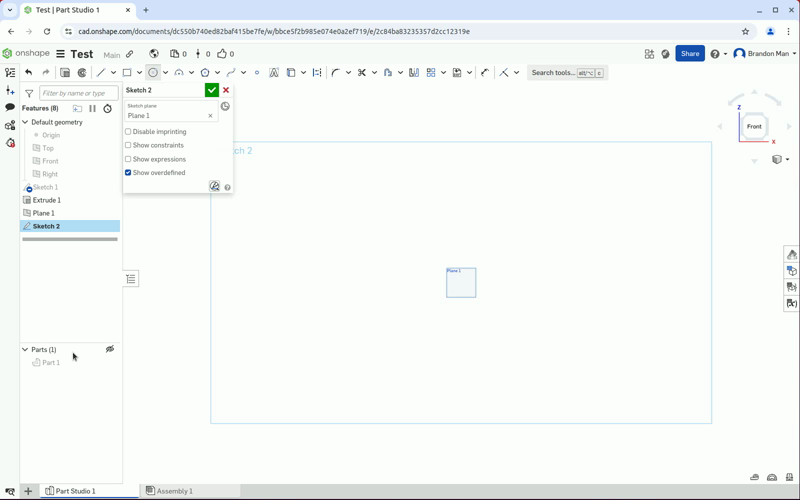
mouse_move(493, 230)
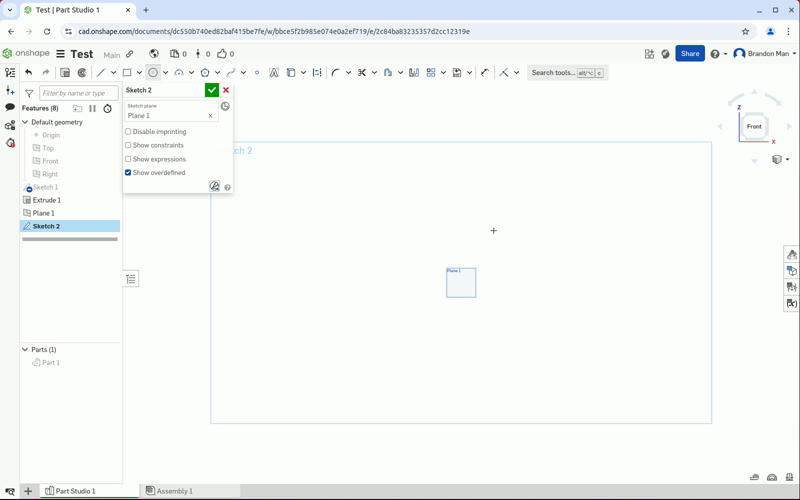
click(493, 230)
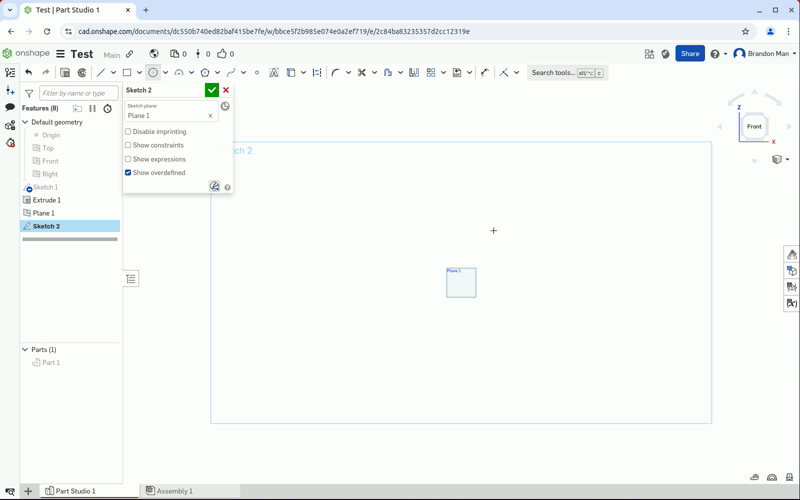
key_up(shift)
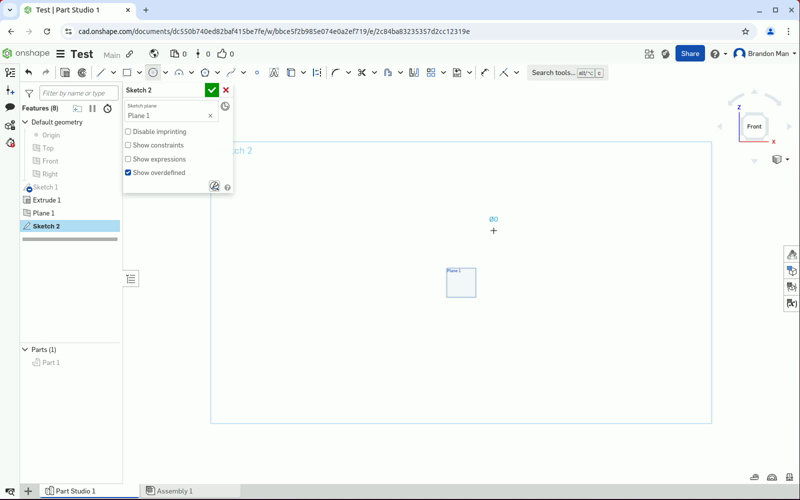
mouse_move(506, 230)
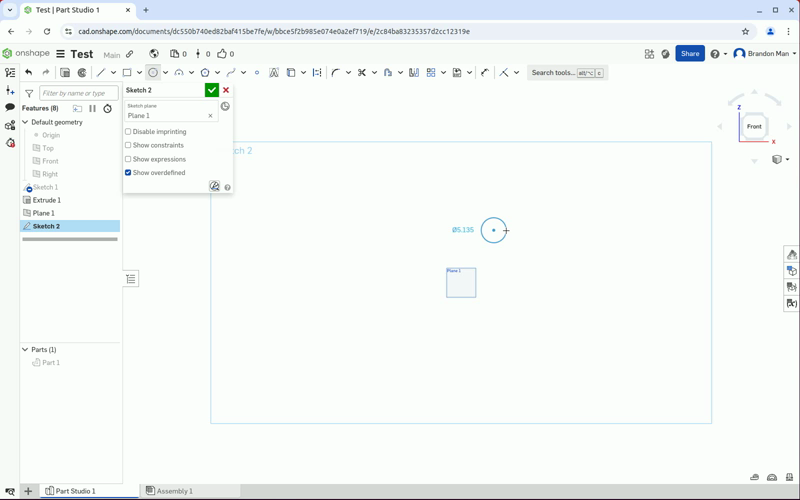
click(506, 230)
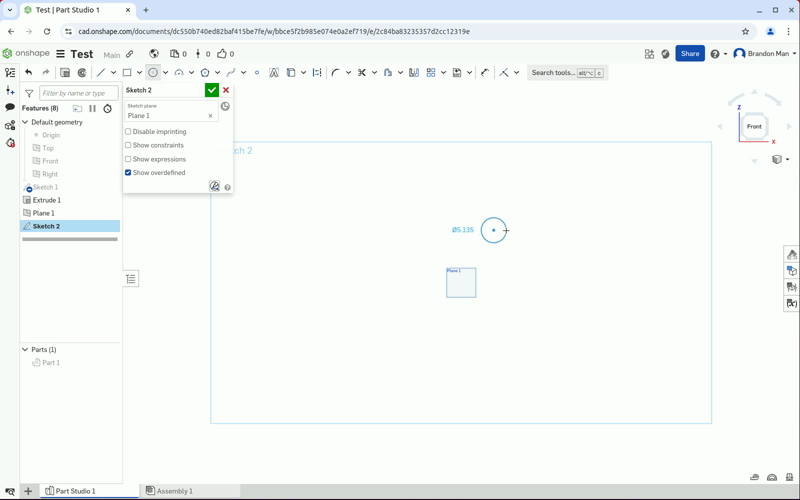
key(esc)
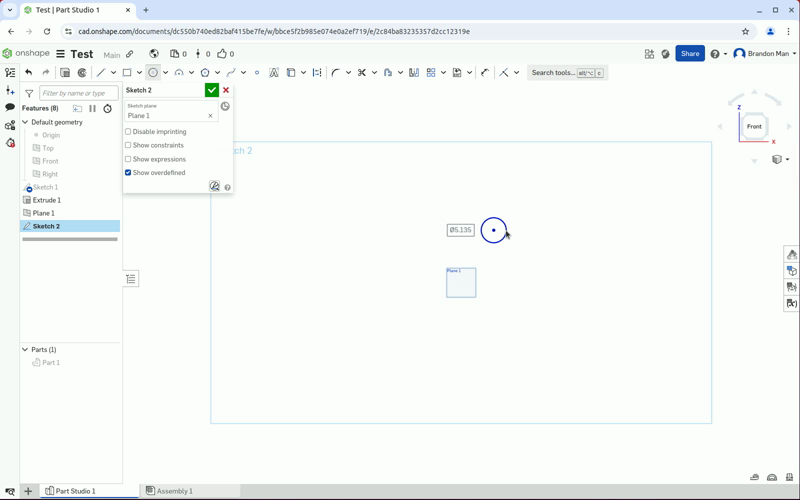
mouse_move(500, 232)
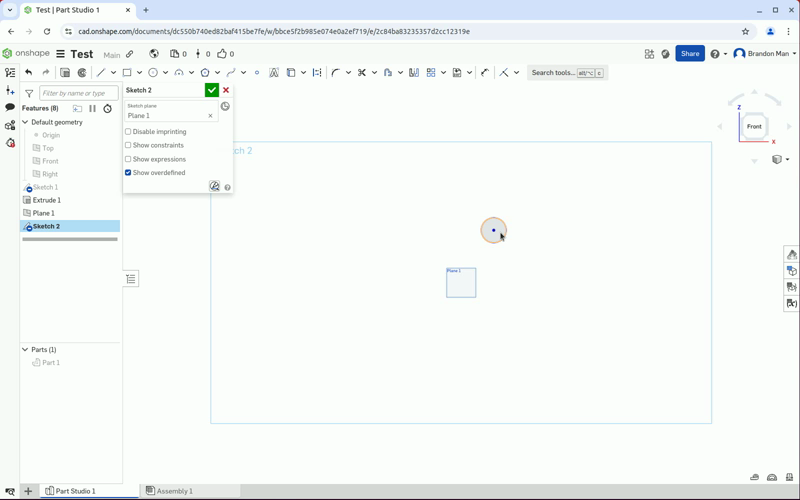
scroll(6)
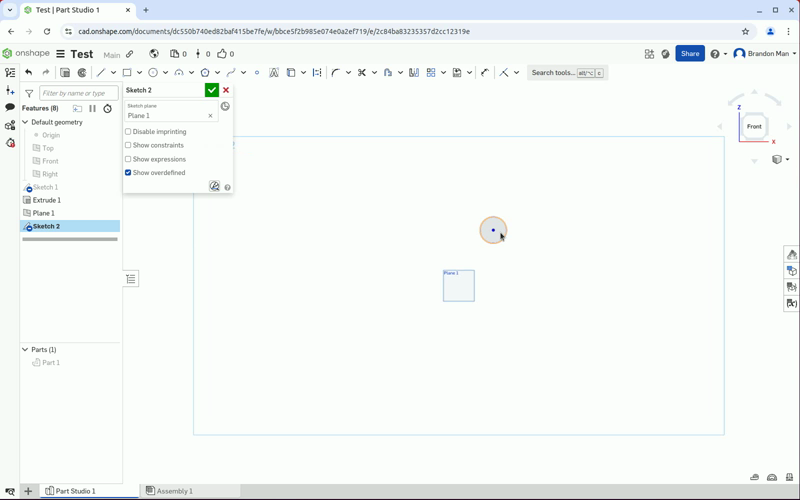
scroll(6)
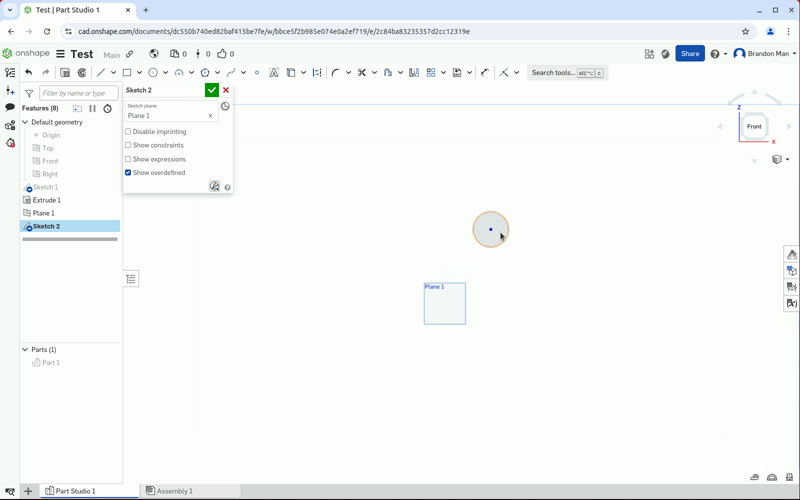
scroll(6)
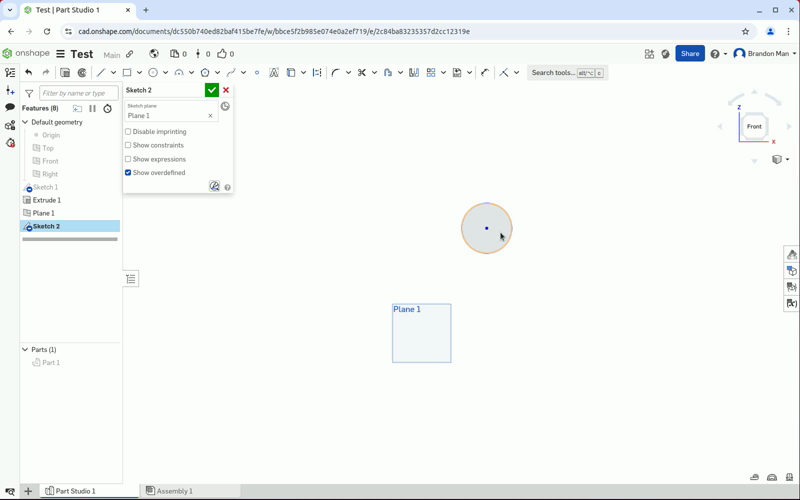
scroll(6)
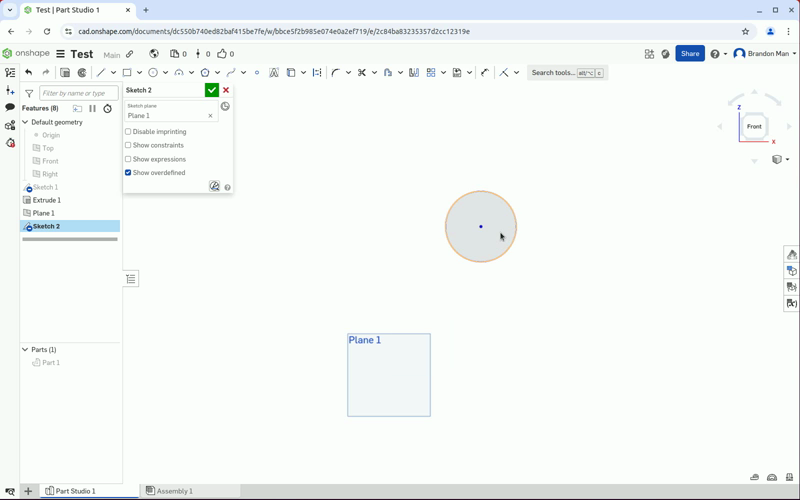
scroll(6)
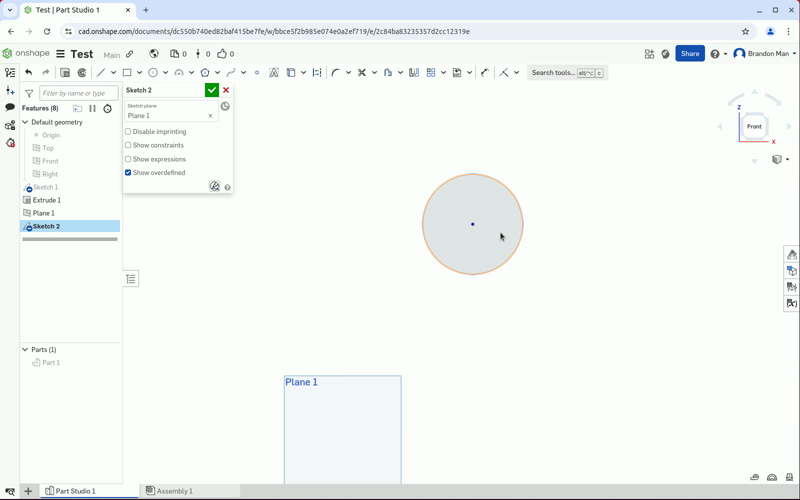
scroll(6)
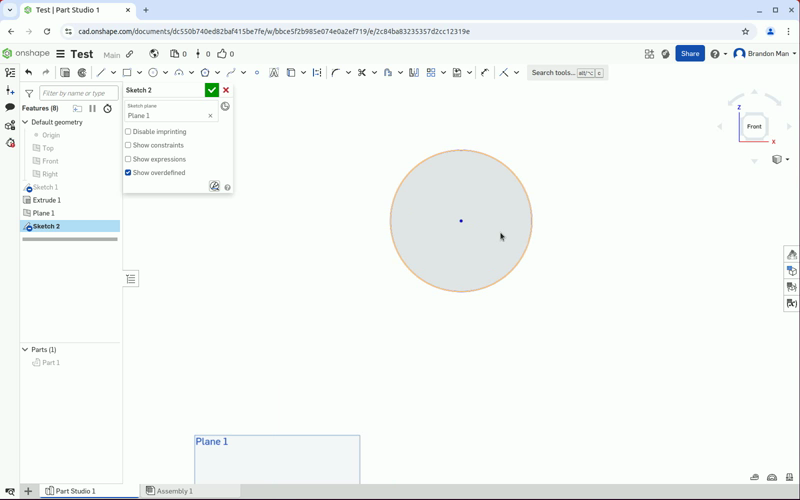
scroll(6)
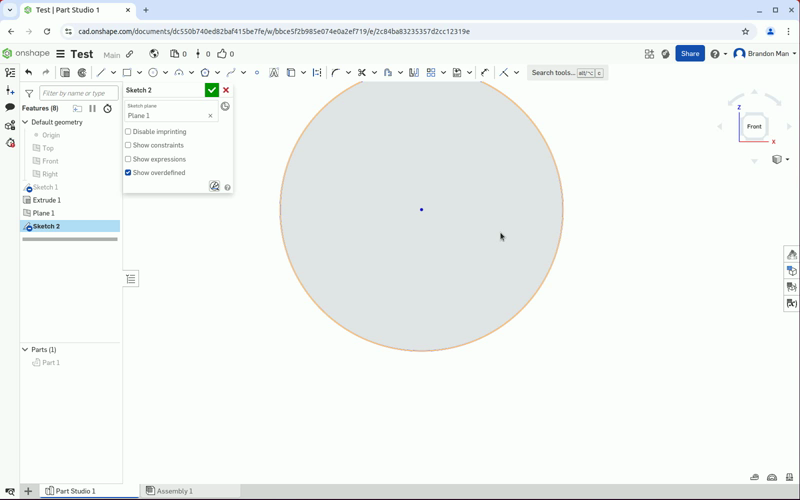
click(500, 232)
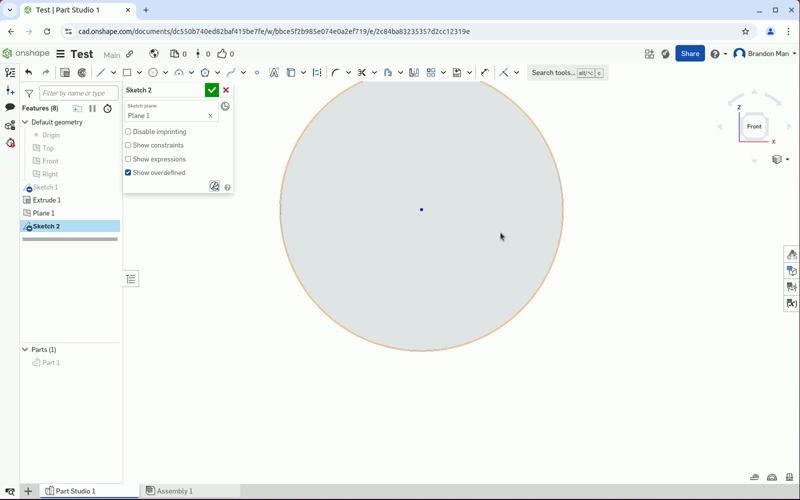
scroll(-6)
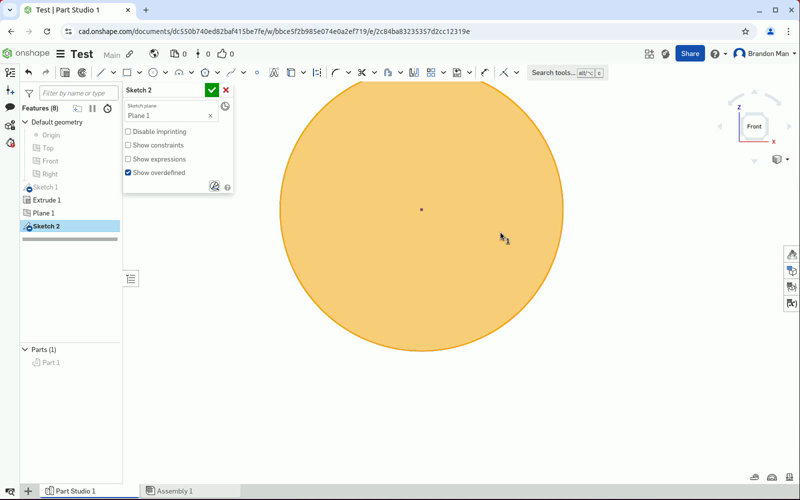
scroll(-6)
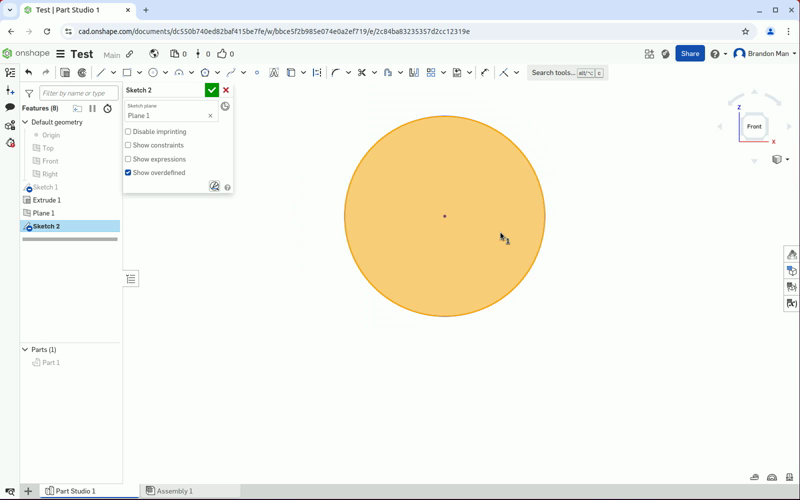
scroll(-6)
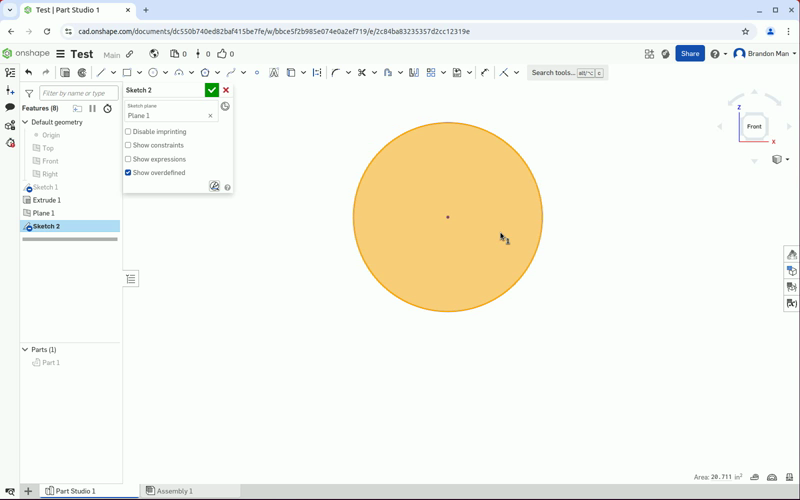
scroll(-6)
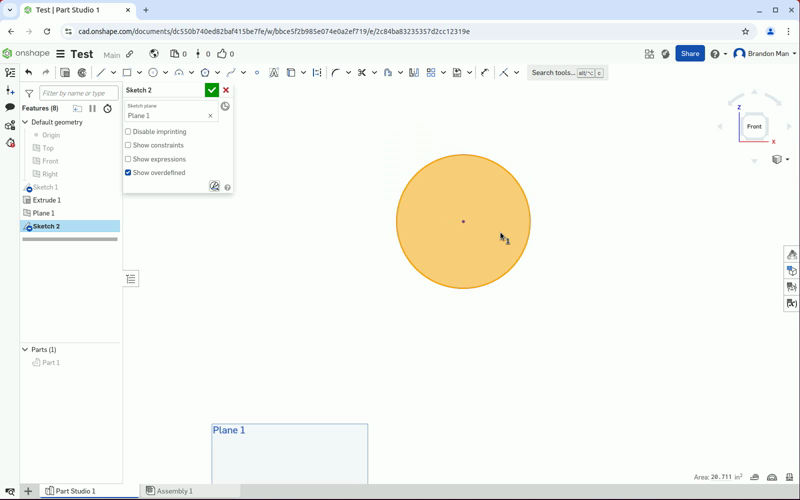
scroll(-6)
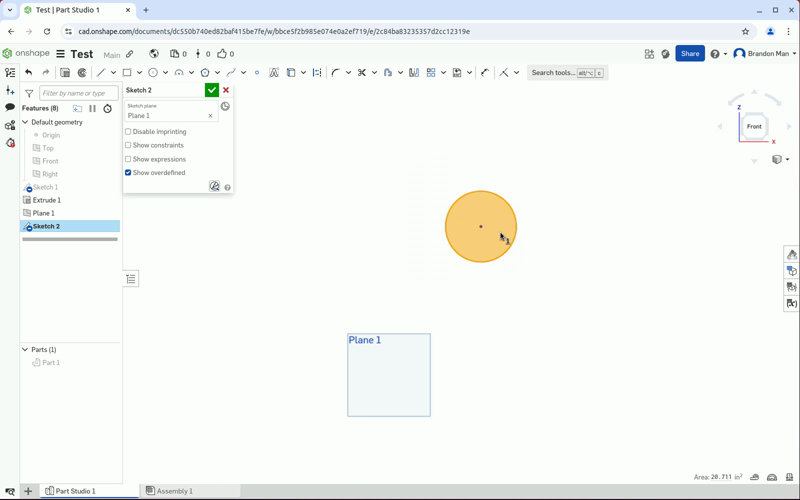
scroll(-6)
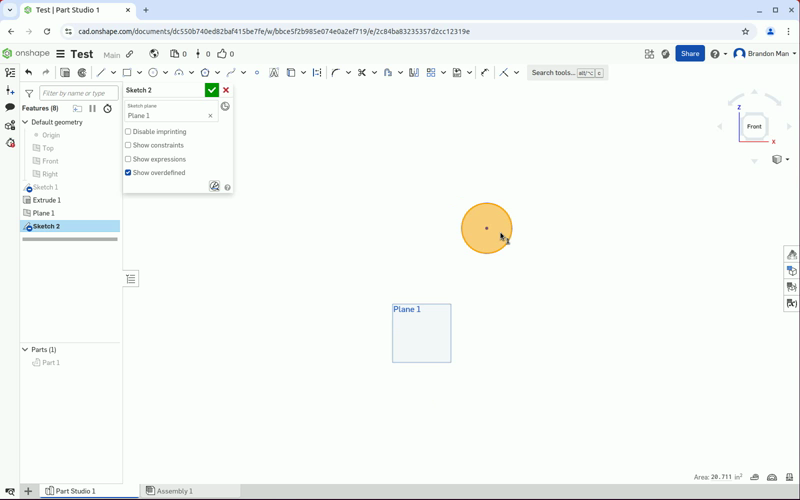
scroll(-6)
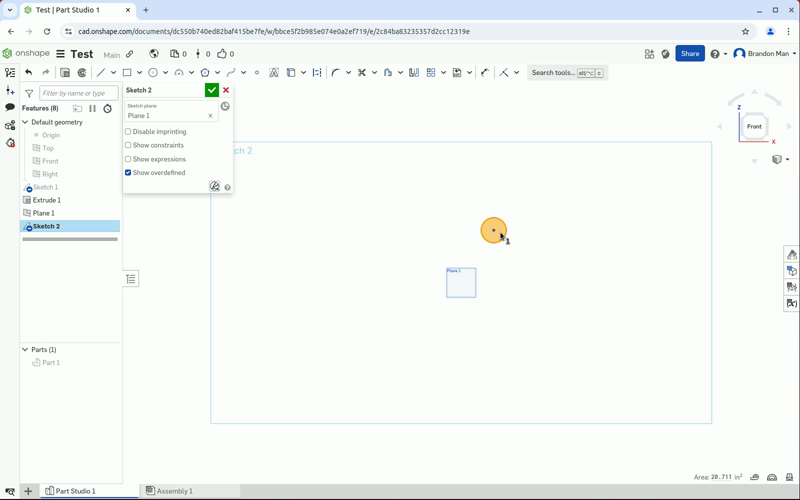
mouse_move(73, 352)
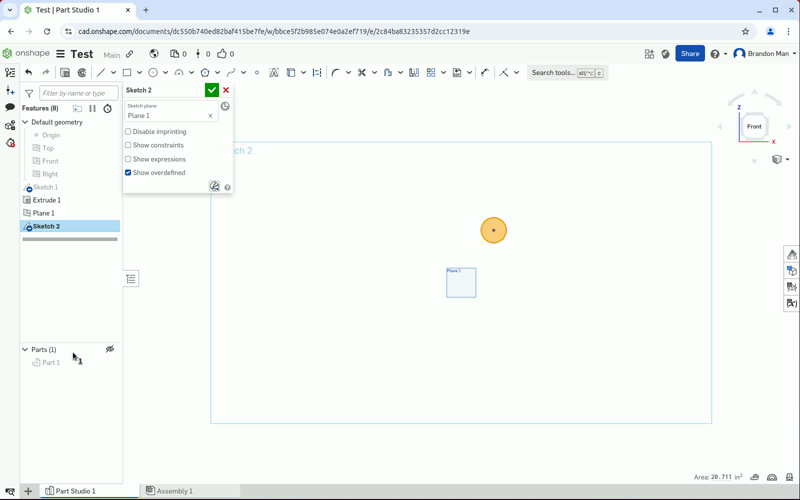
key(shift+y)
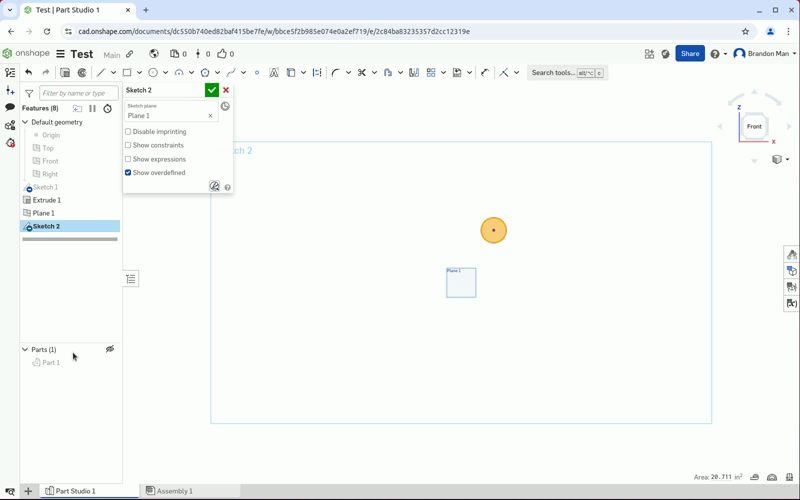
key(shift+e)
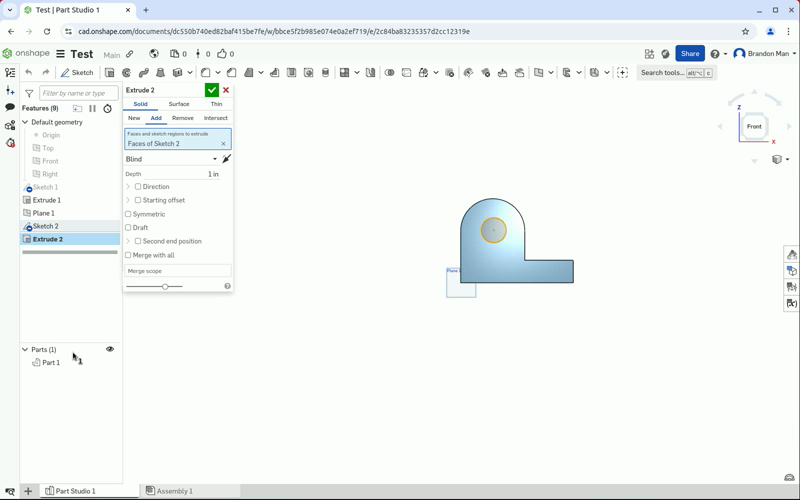
mouse_move(143, 106)
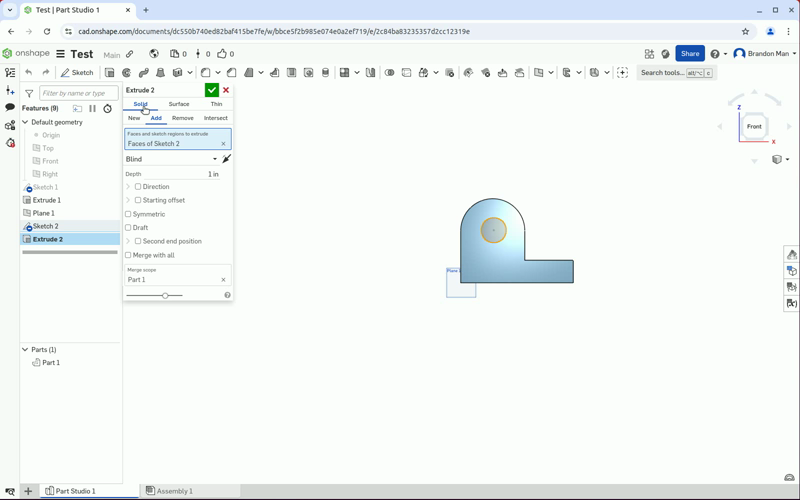
click(143, 106)
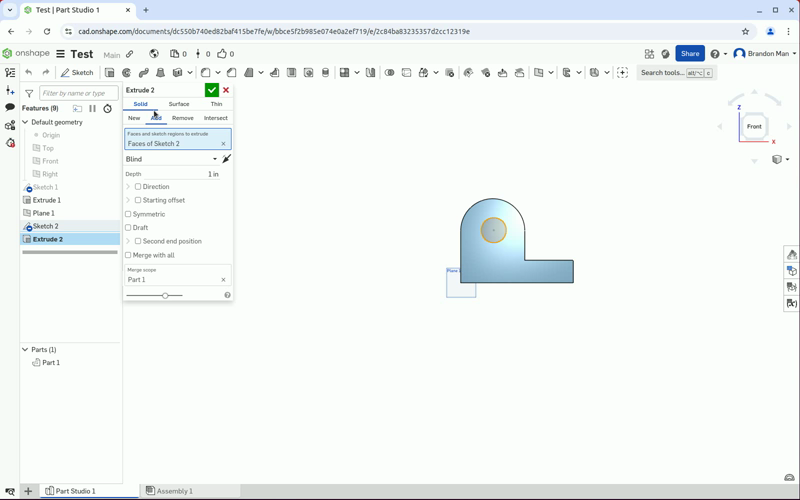
mouse_move(186, 120)
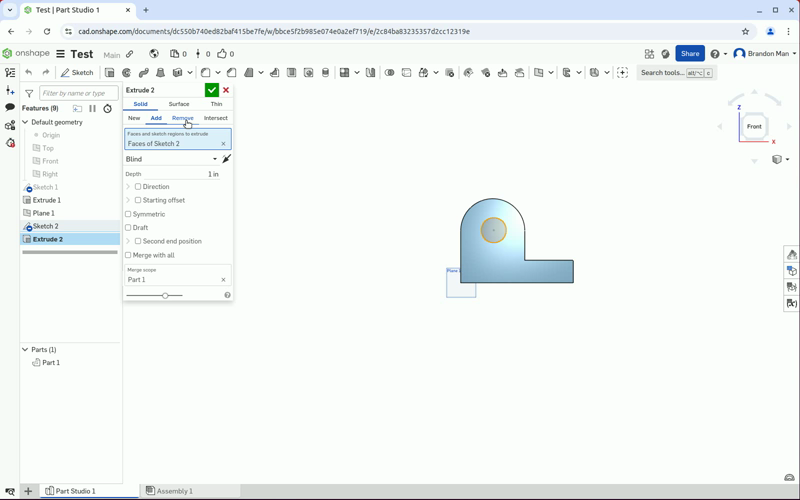
click(186, 120)
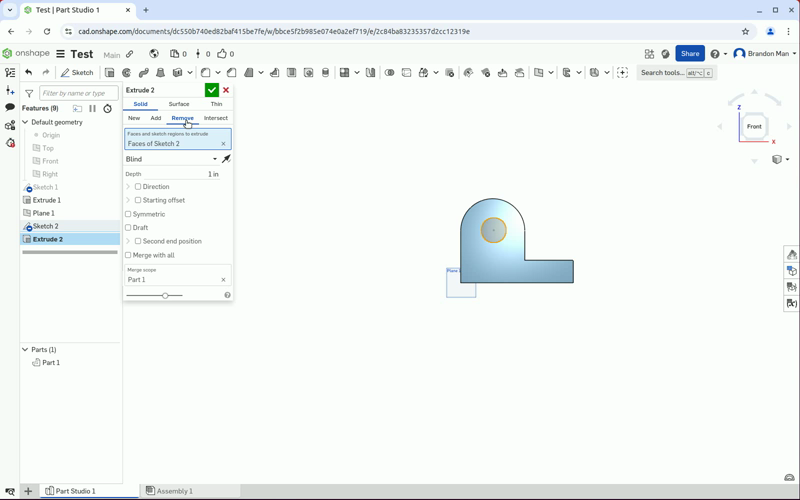
key(tab, 4)
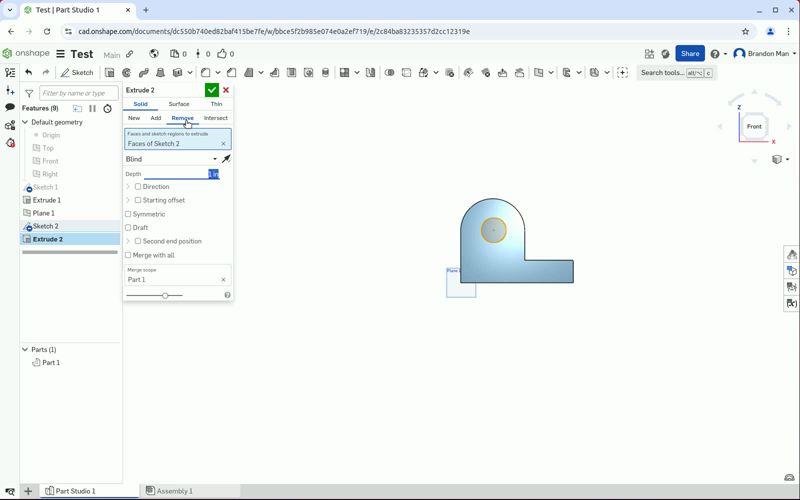
text(1.685)
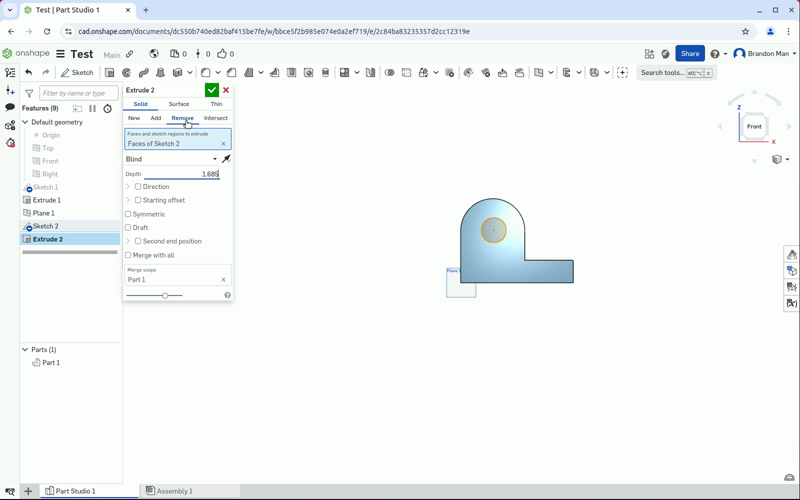
key(tab, 6)
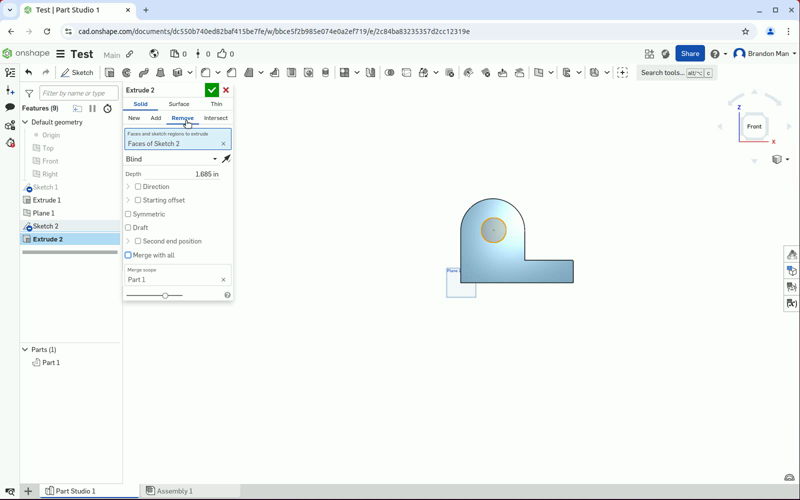
key(space)
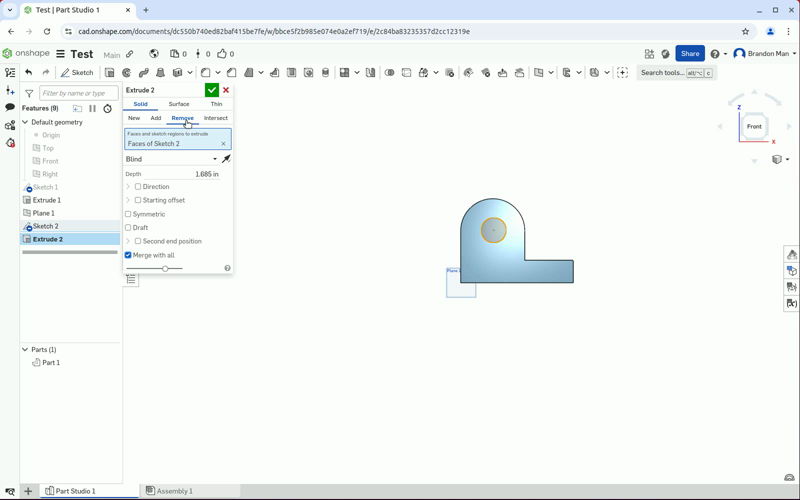
key(enter)
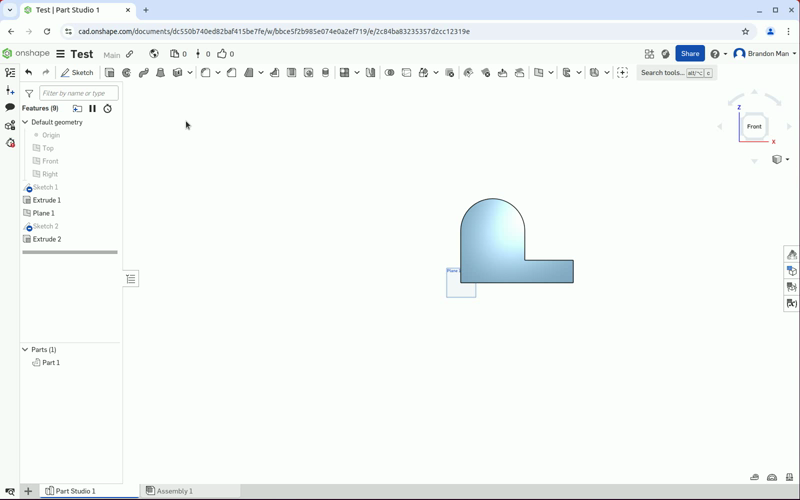
key(shift+h)
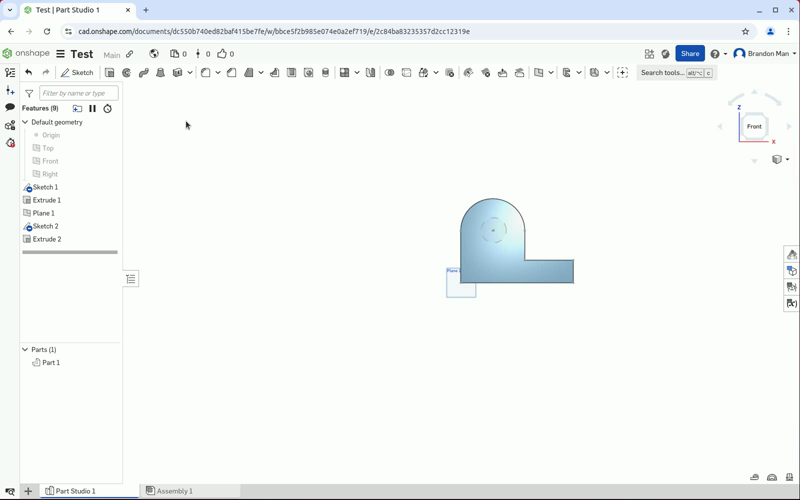
key(shift+h)
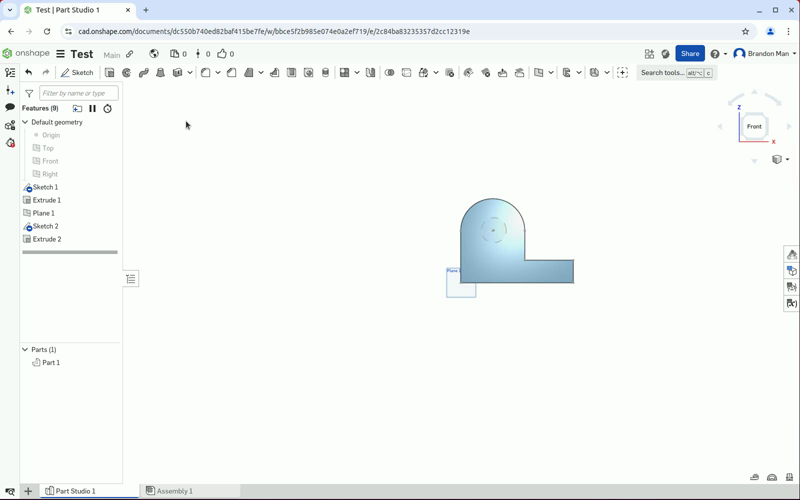
key(shift+7)
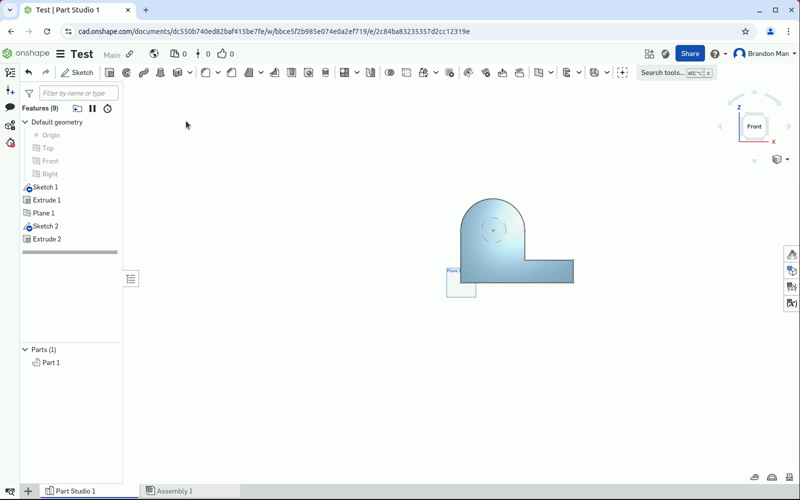
key(left, 2)
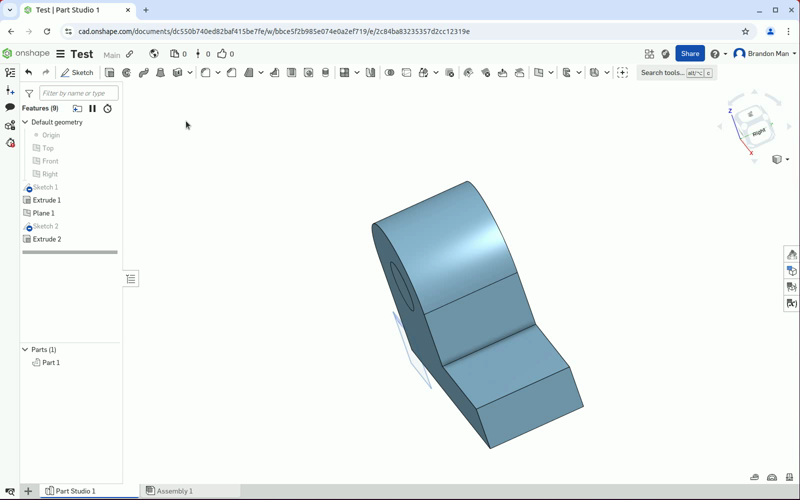
key(down, 2)
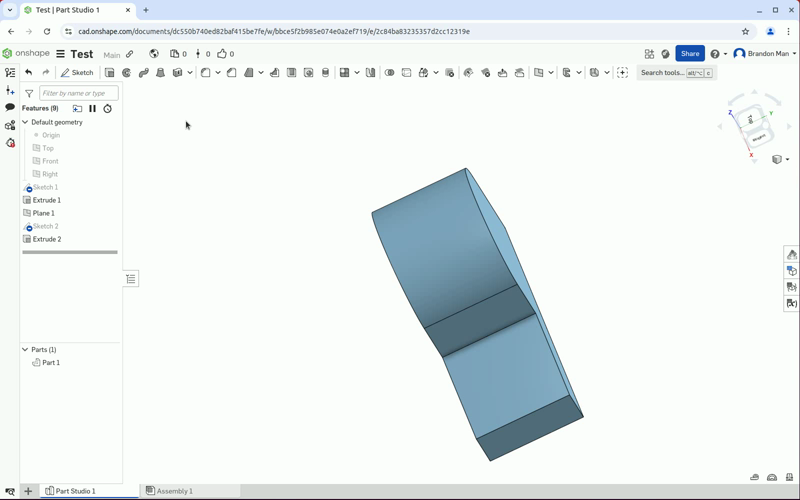
key(up, 2)
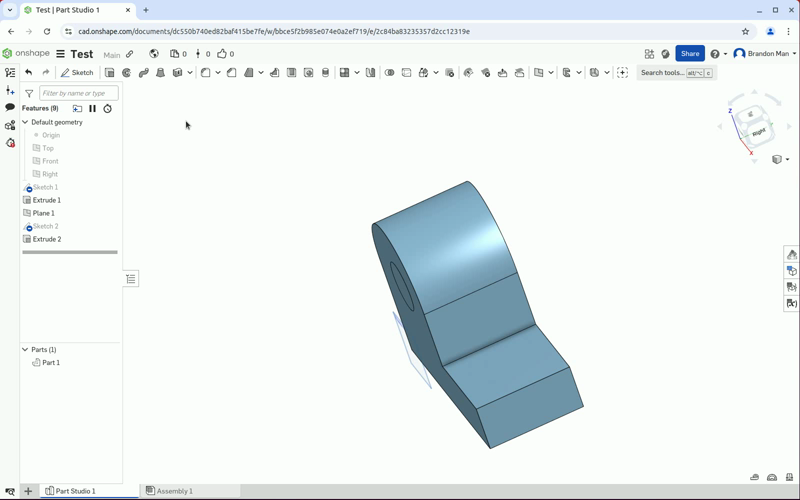
key(right, 2)
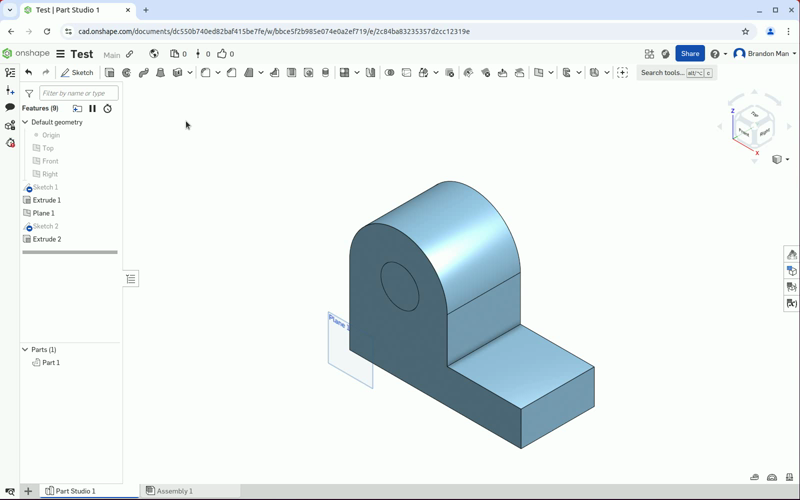
mouse_move(73, 189)
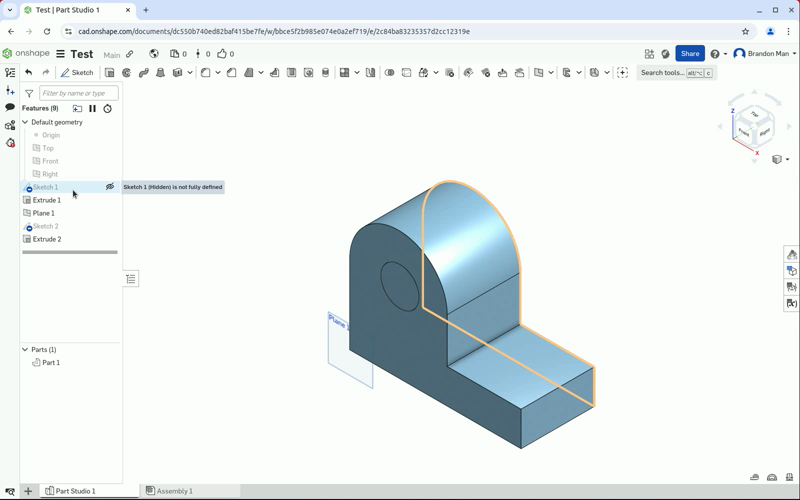
click(73, 189)